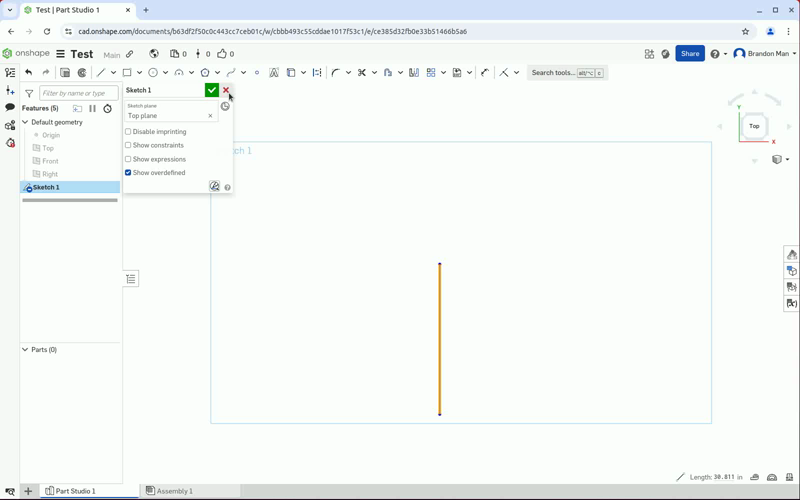
key(shift+h)
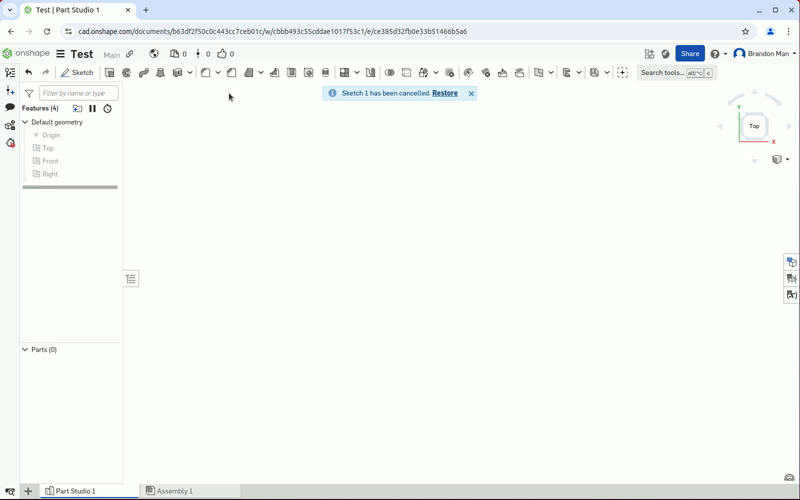
mouse_move(73, 352)
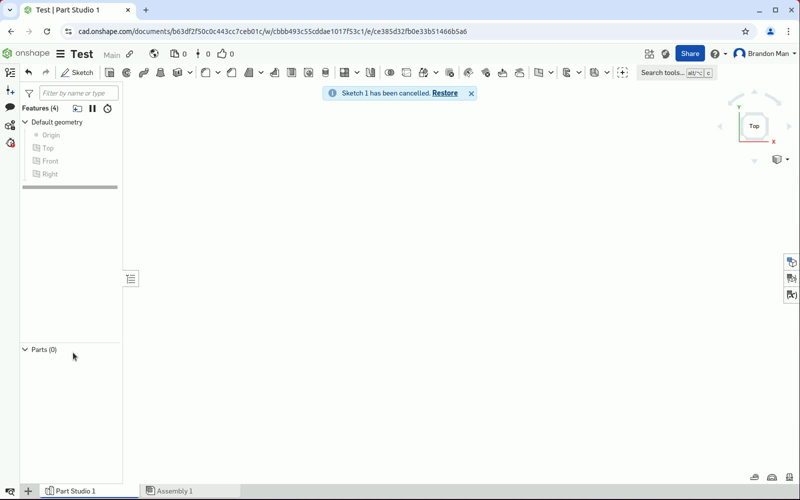
key(y)
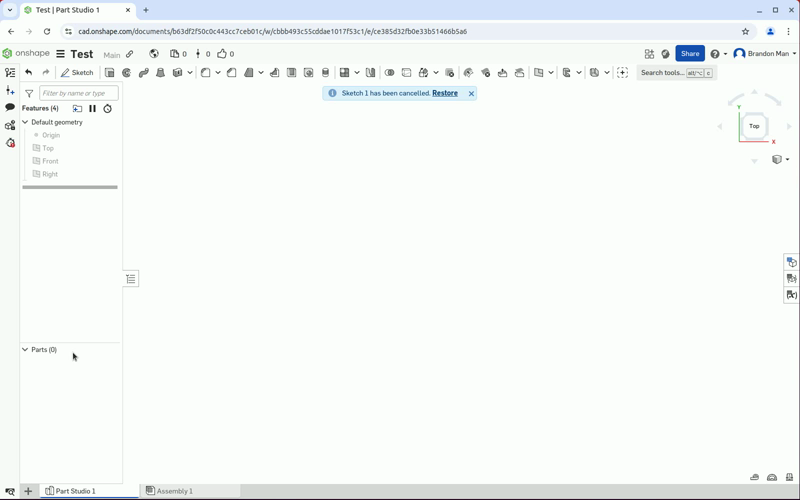
key(shift+p)
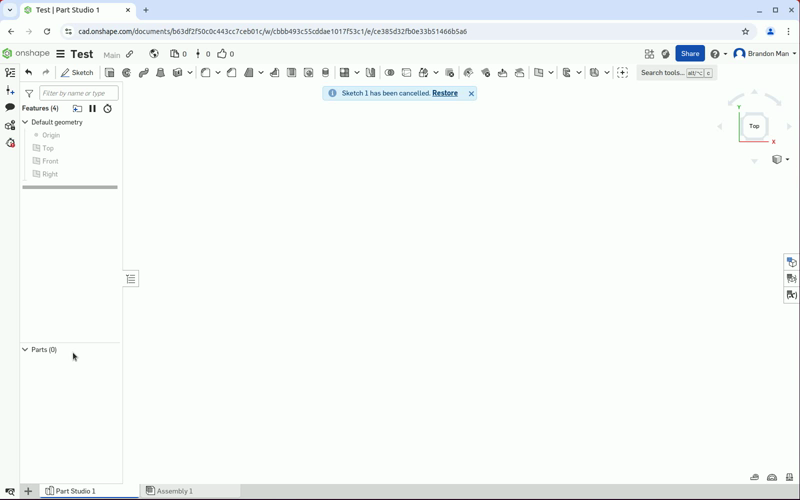
key(space)
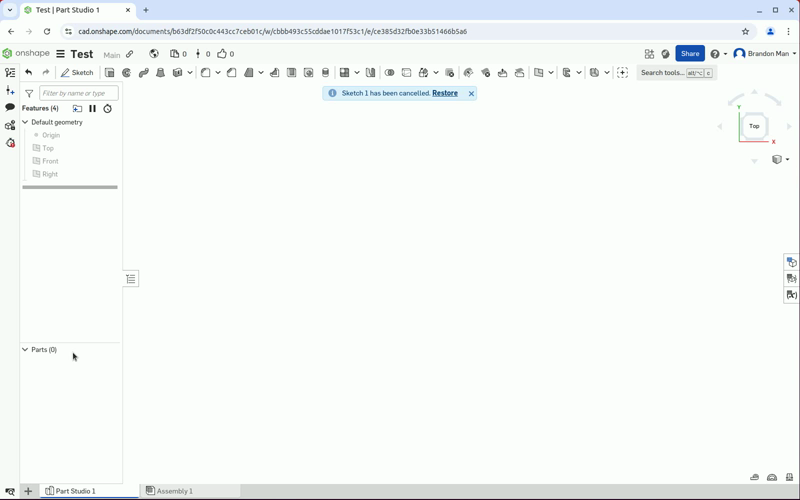
key_down(shift)
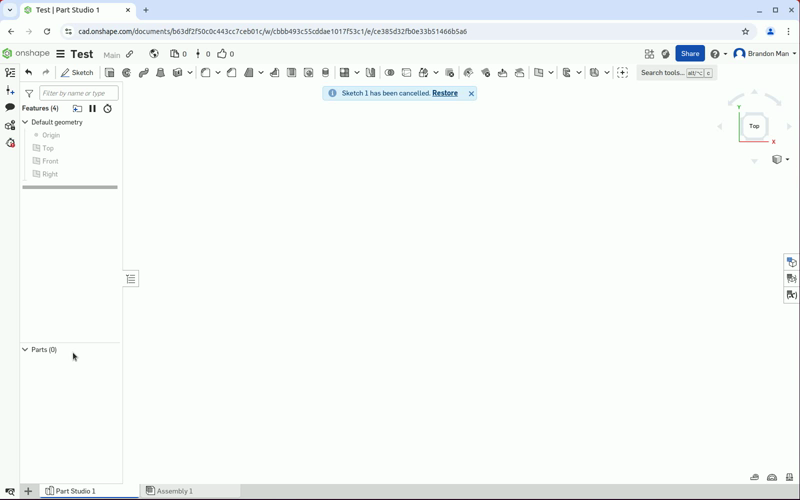
key(up)
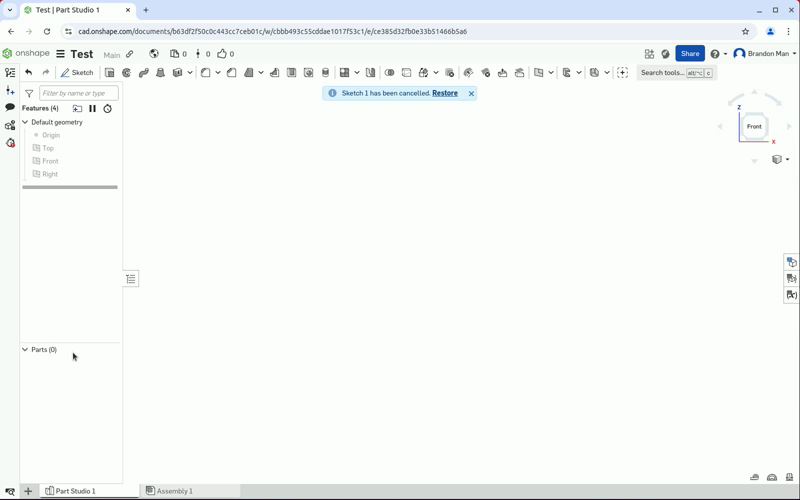
key_up(shift)
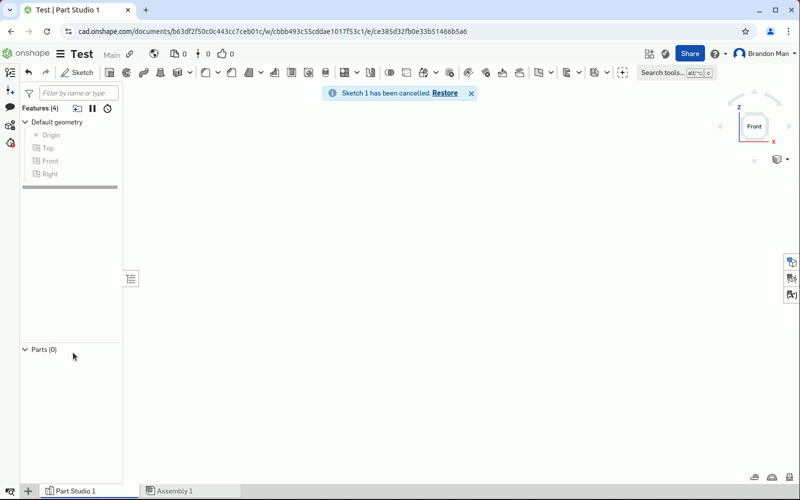
mouse_move(73, 352)
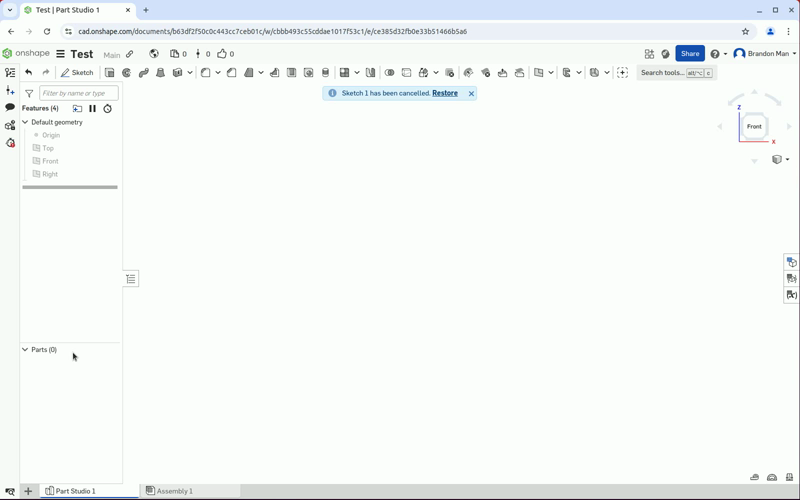
key(shift+y)
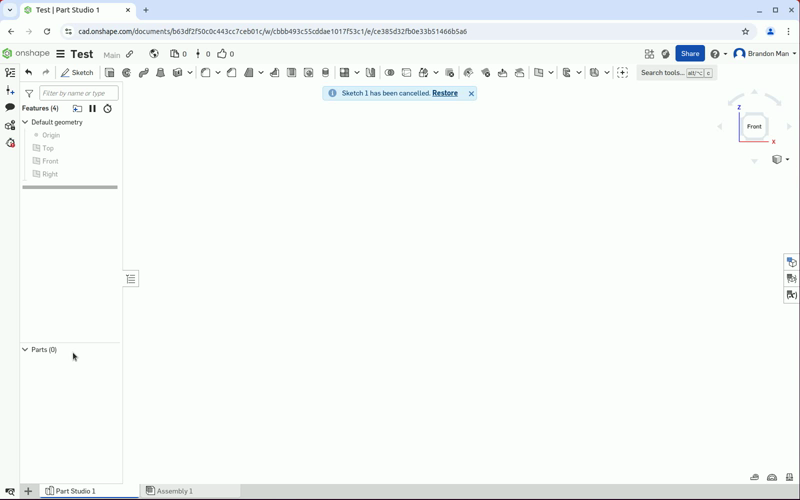
key(shift+s)
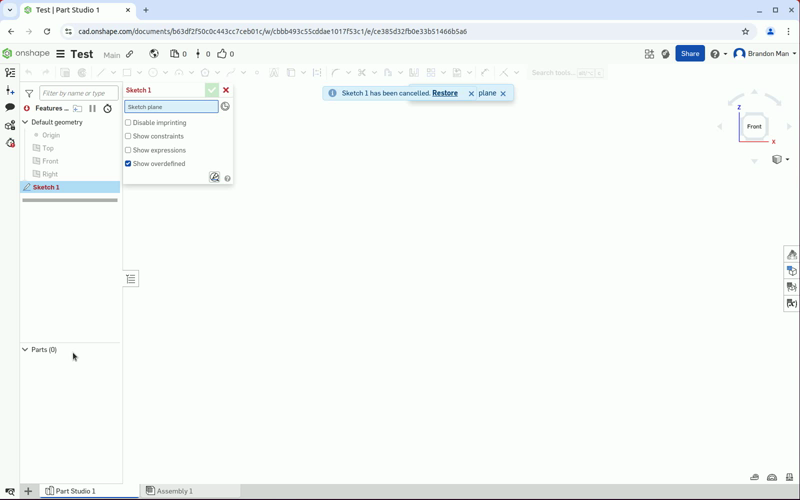
mouse_move(73, 163)
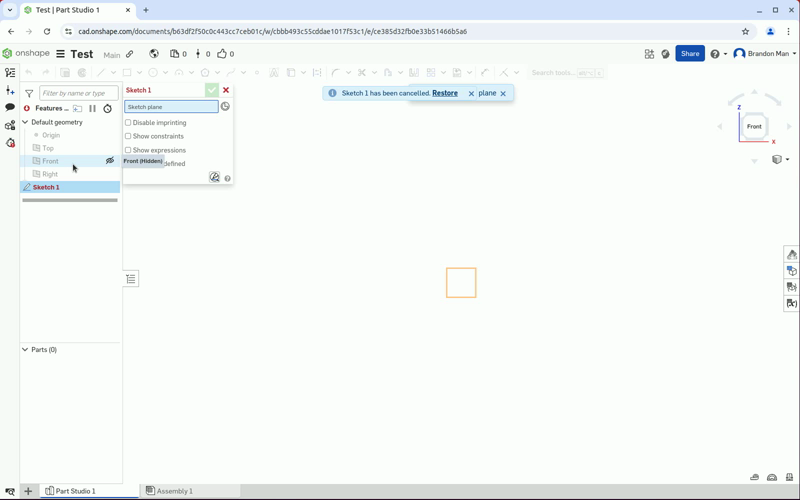
click(73, 163)
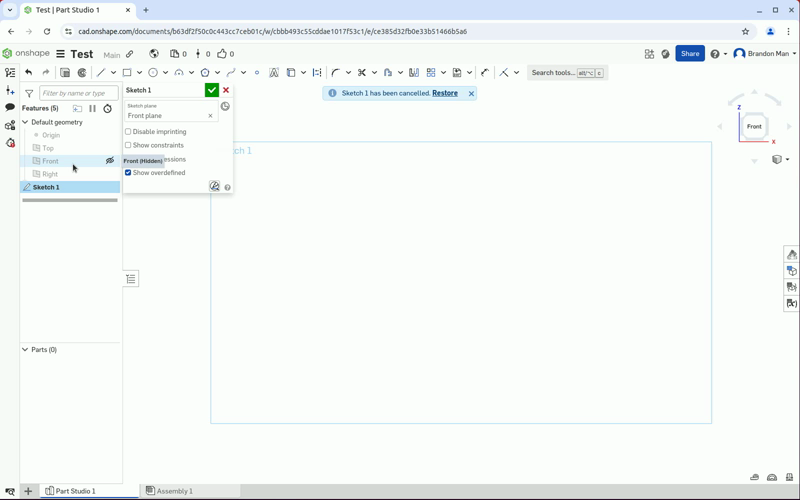
mouse_move(73, 352)
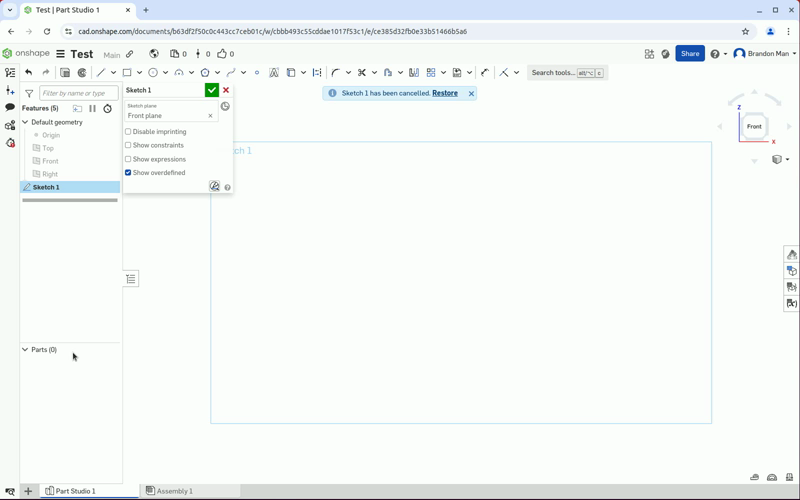
key(y)
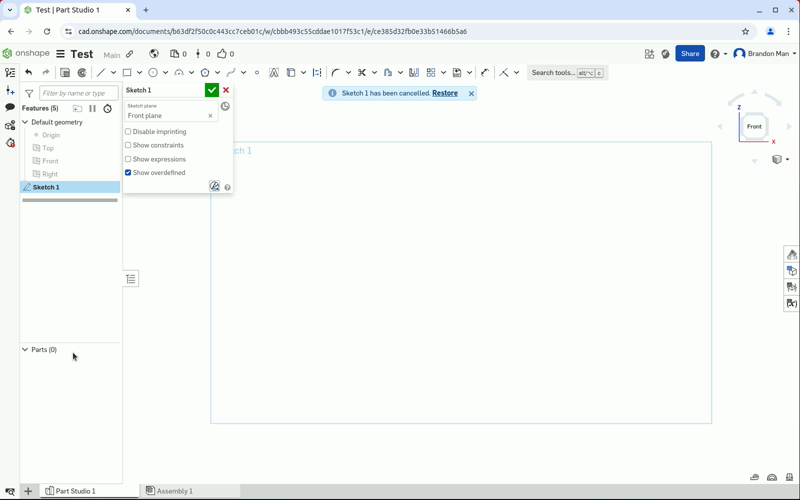
key(l)
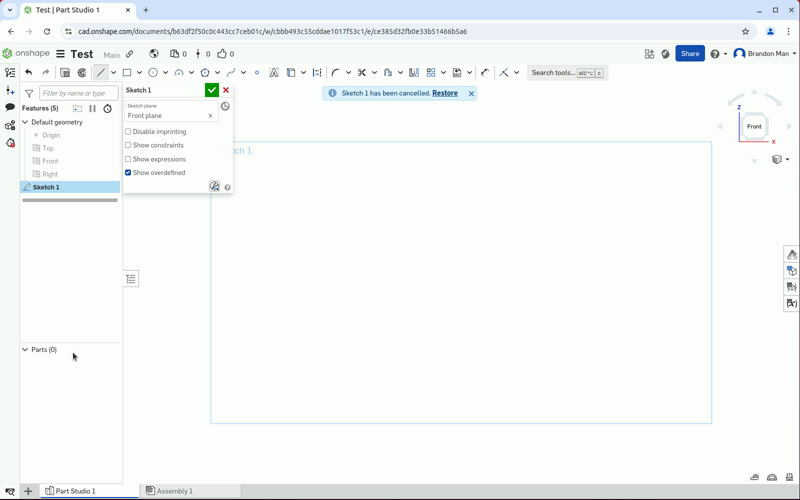
key_down(shift)
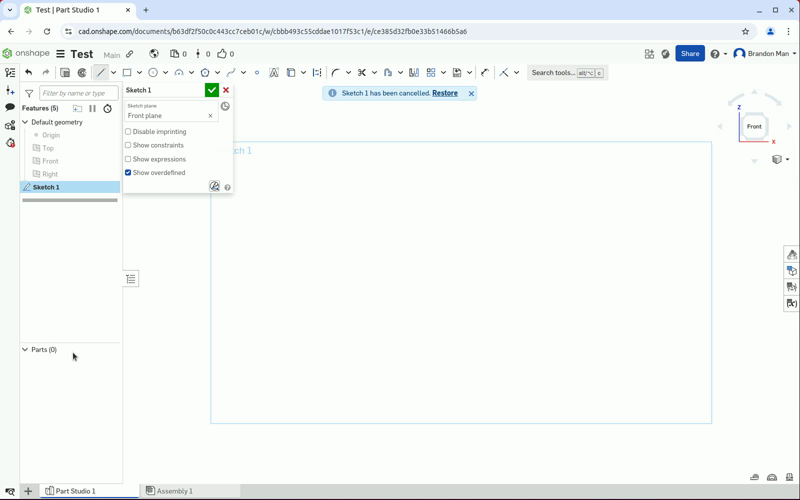
mouse_move(352, 271)
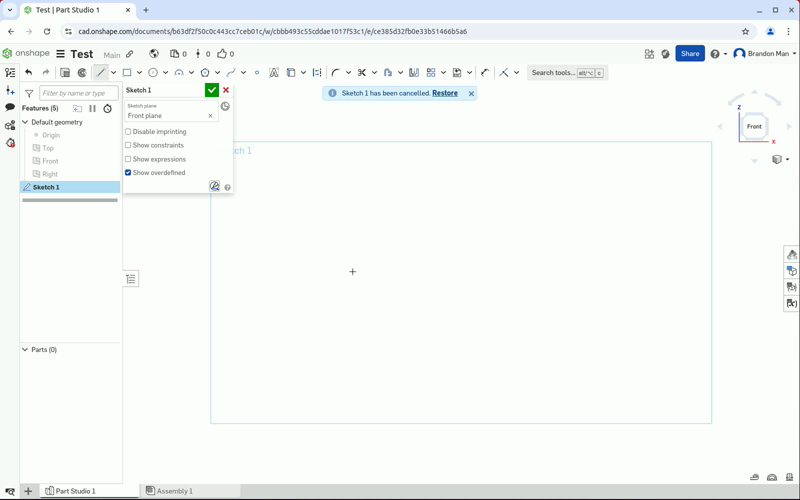
click(352, 271)
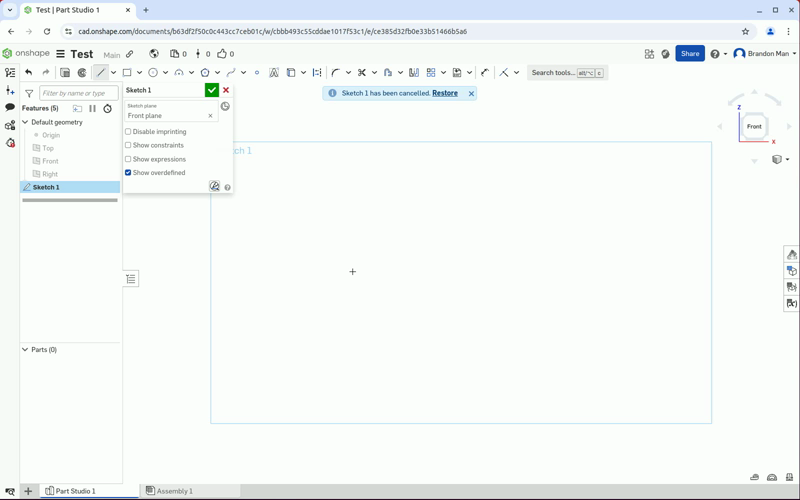
key_up(shift)
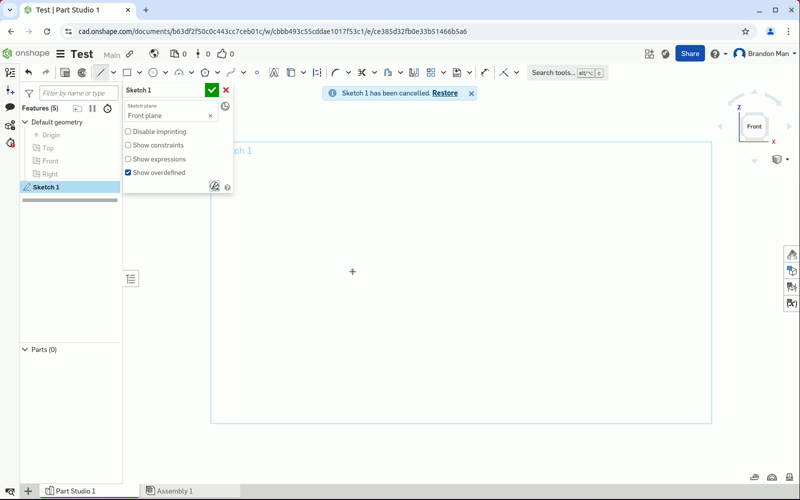
key_down(shift)
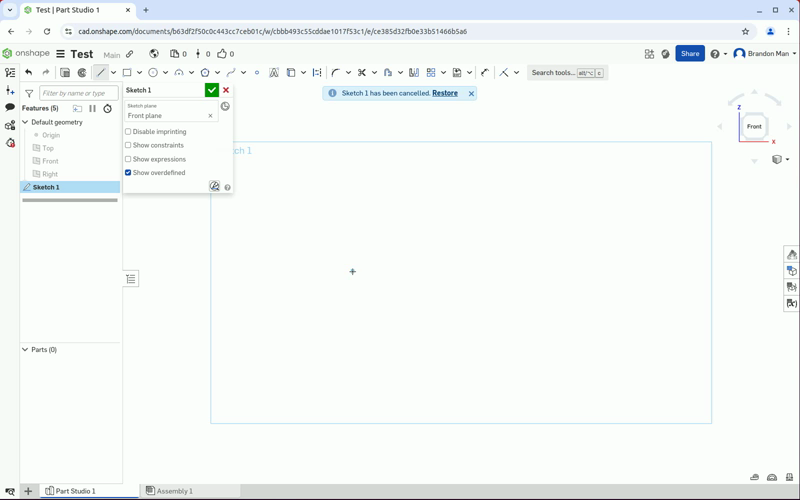
mouse_move(366, 336)
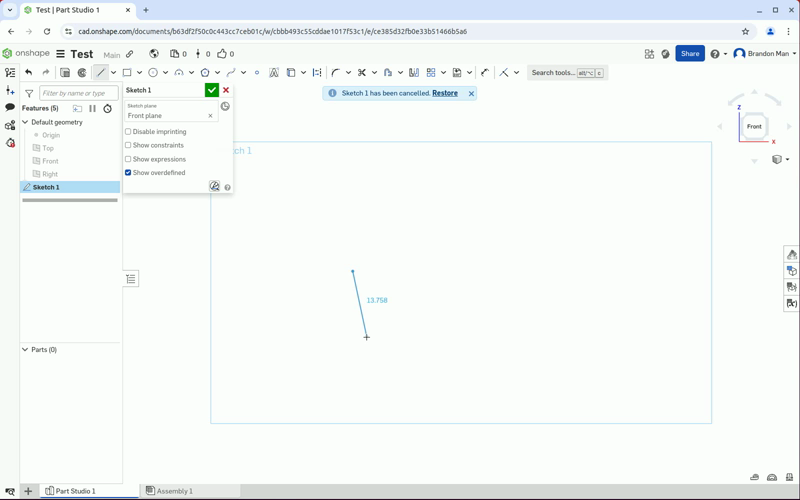
click(366, 336)
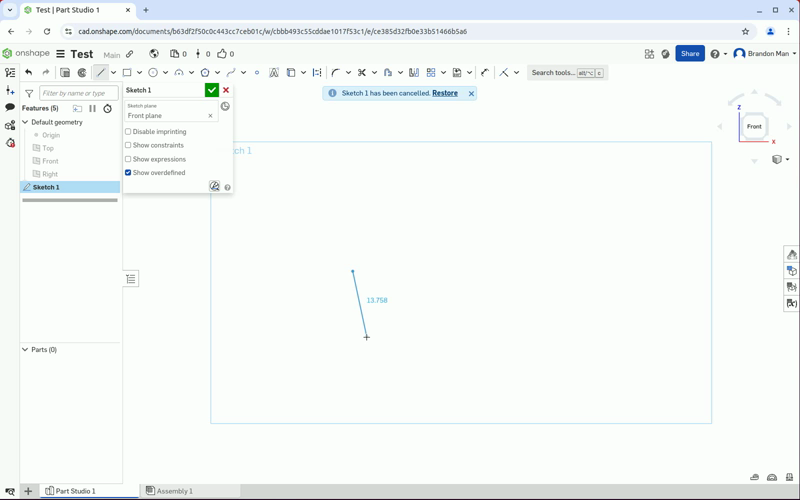
key_up(shift)
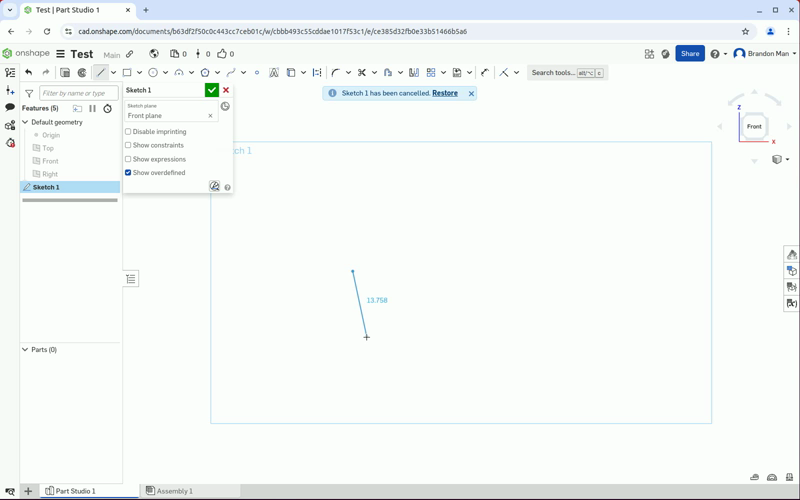
key_down(shift)
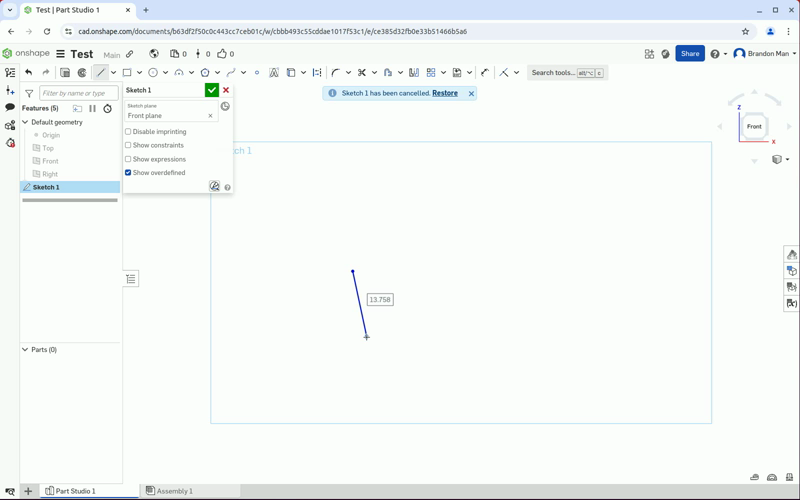
mouse_move(416, 382)
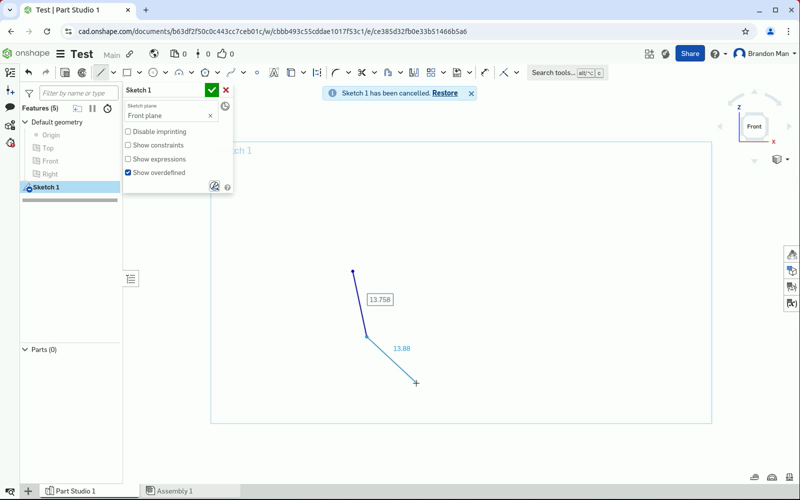
click(416, 382)
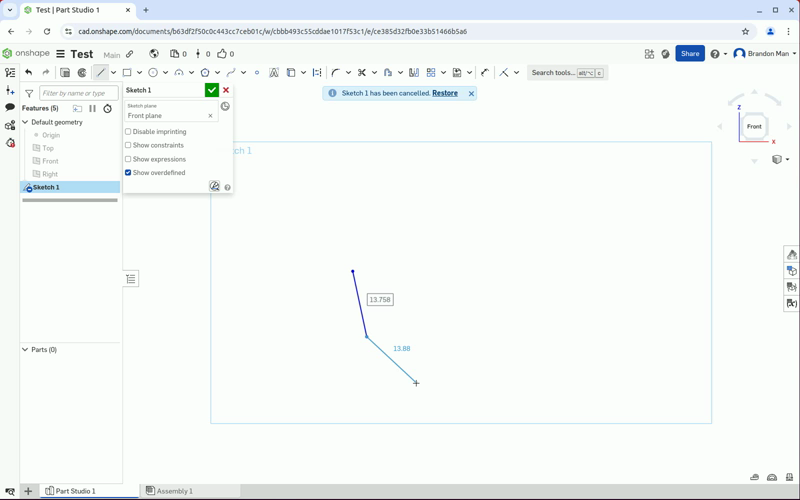
key_up(shift)
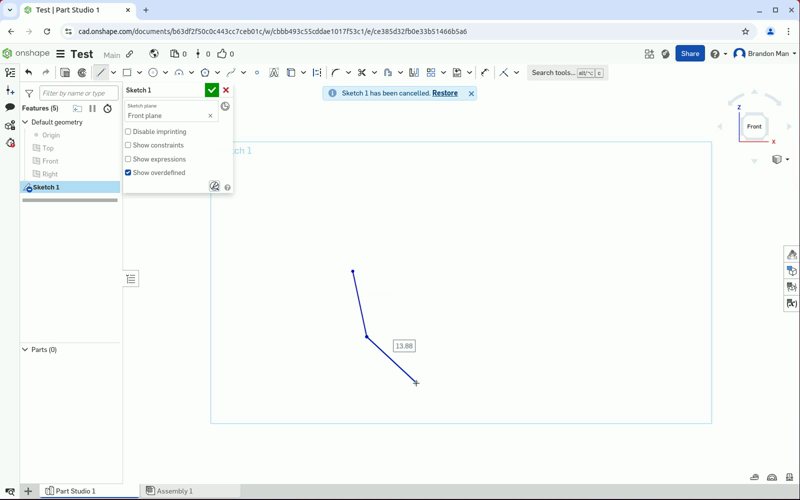
key_down(shift)
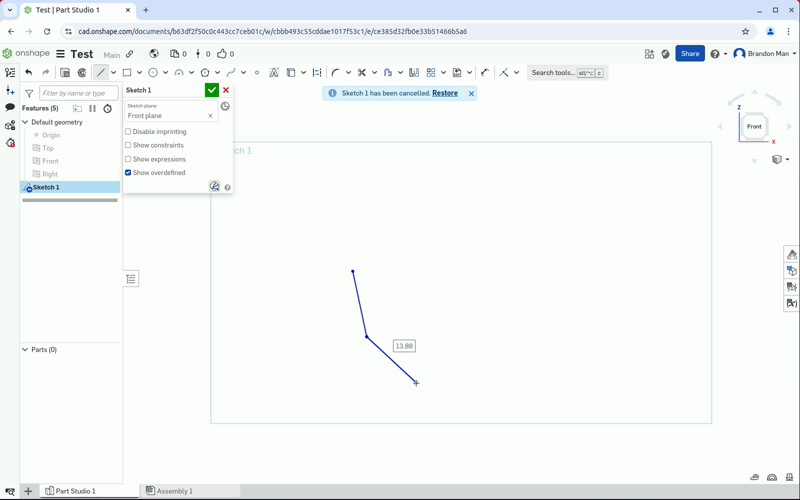
mouse_move(482, 389)
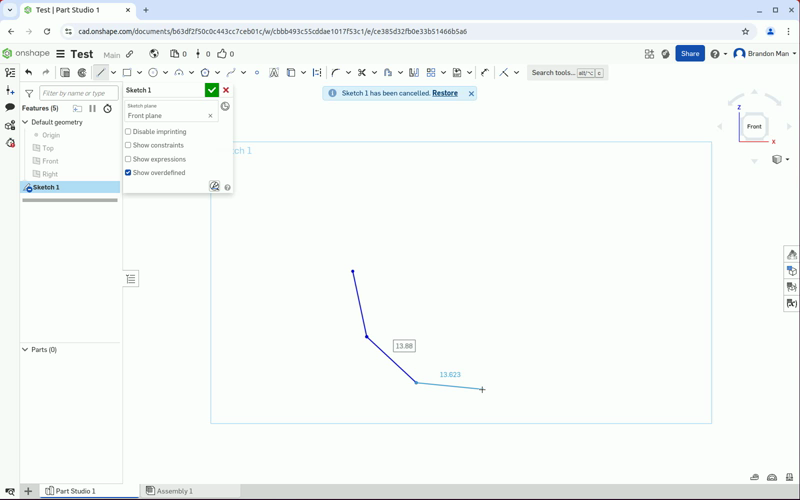
click(482, 389)
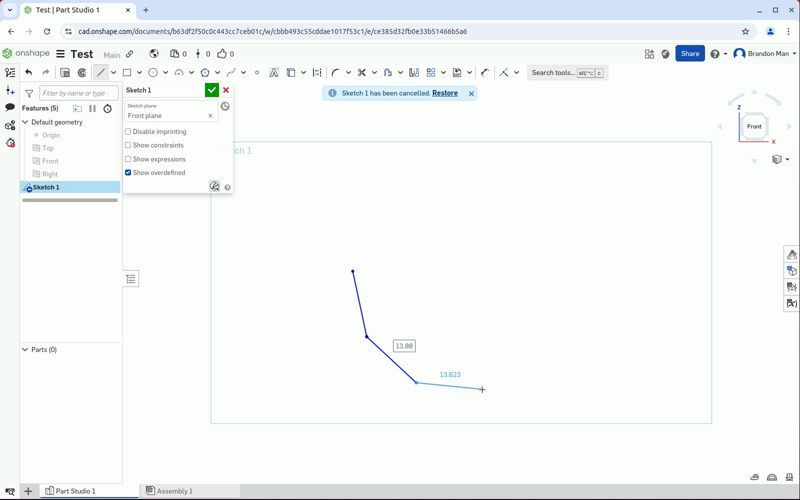
key_up(shift)
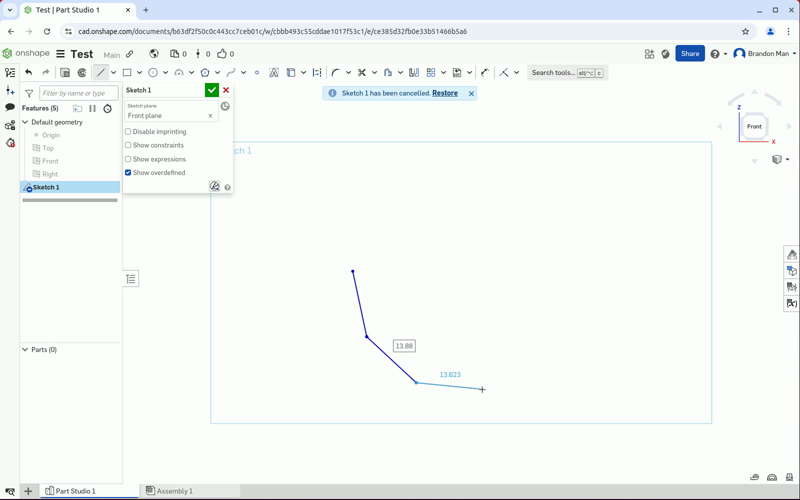
key_down(shift)
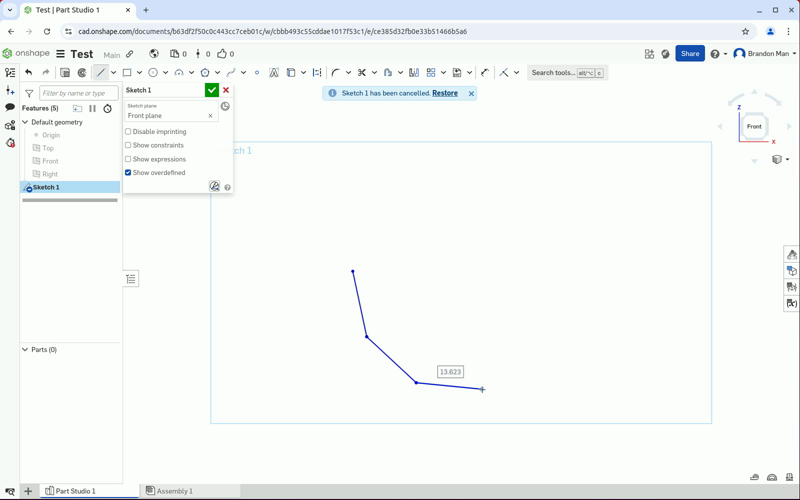
mouse_move(541, 355)
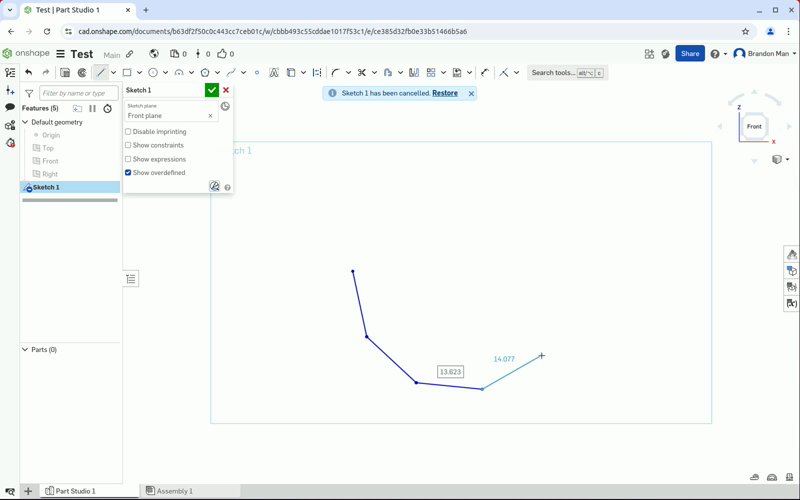
click(541, 355)
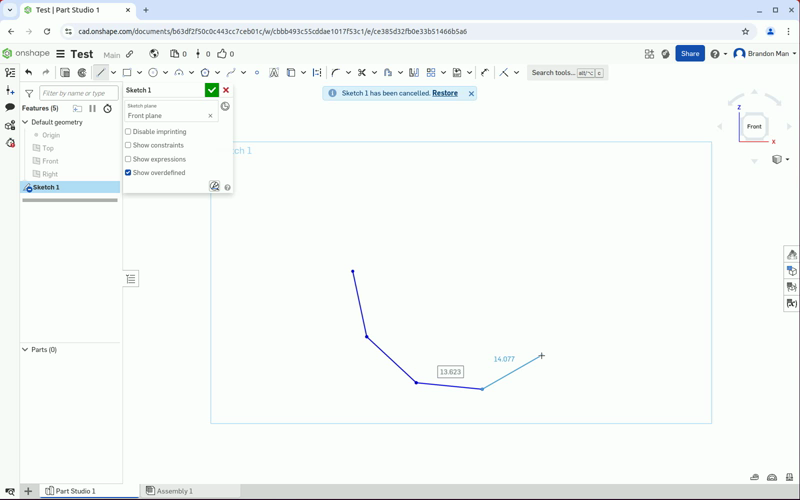
key_up(shift)
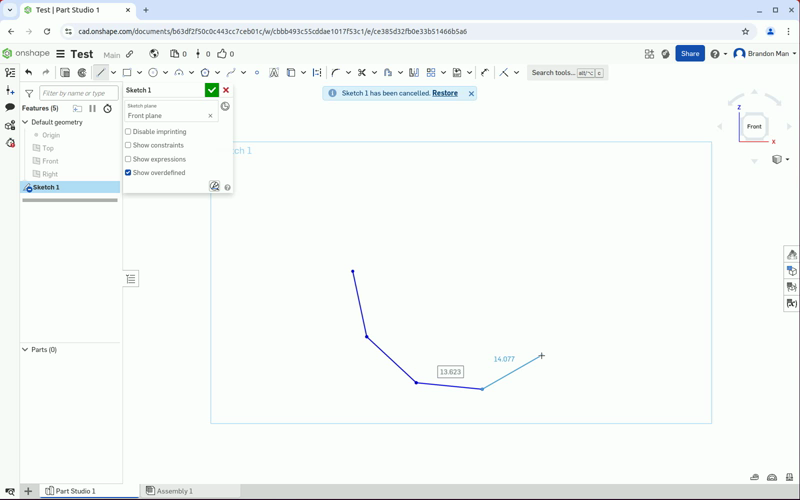
key_down(shift)
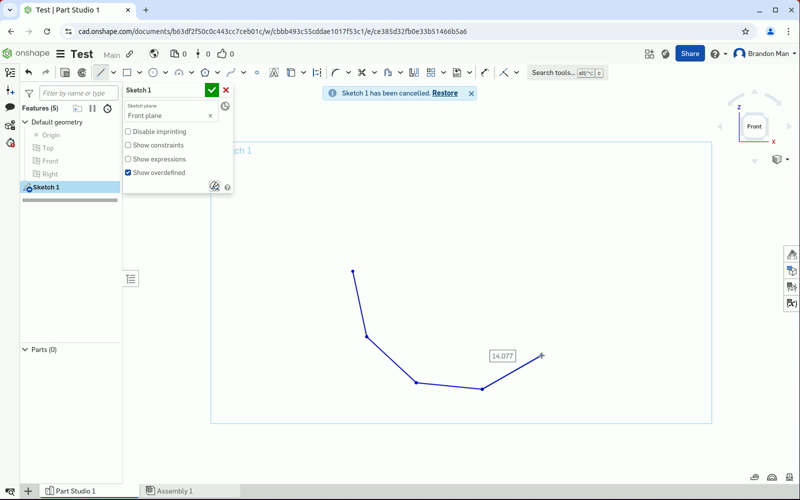
mouse_move(568, 294)
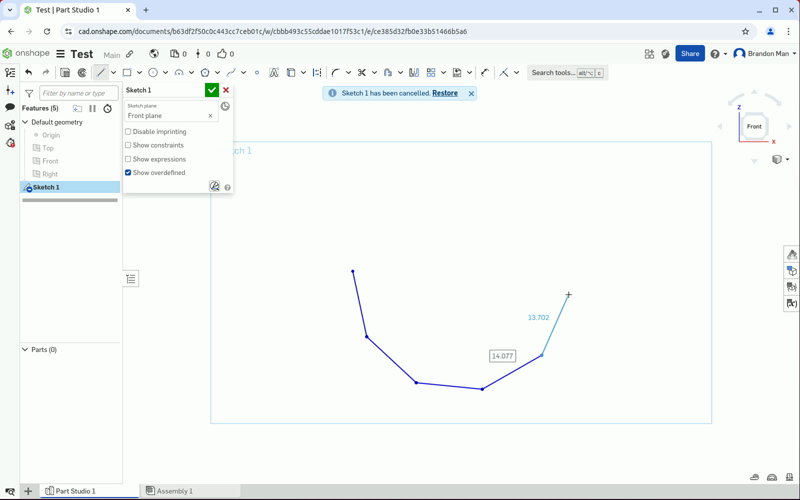
click(568, 294)
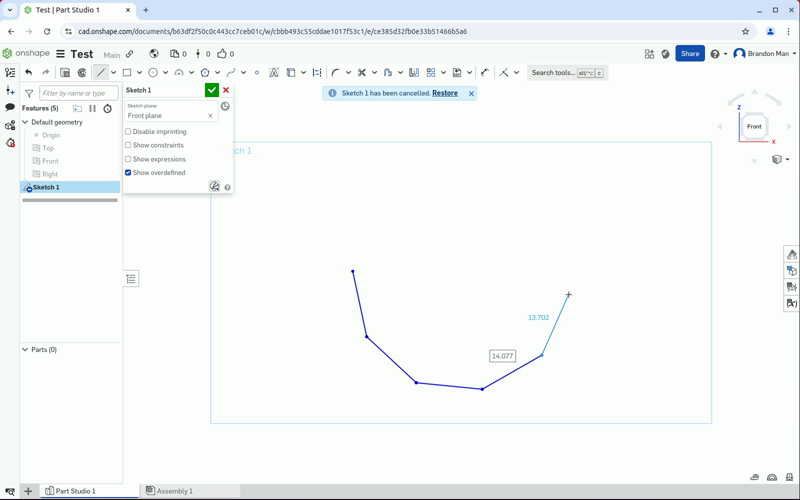
key_up(shift)
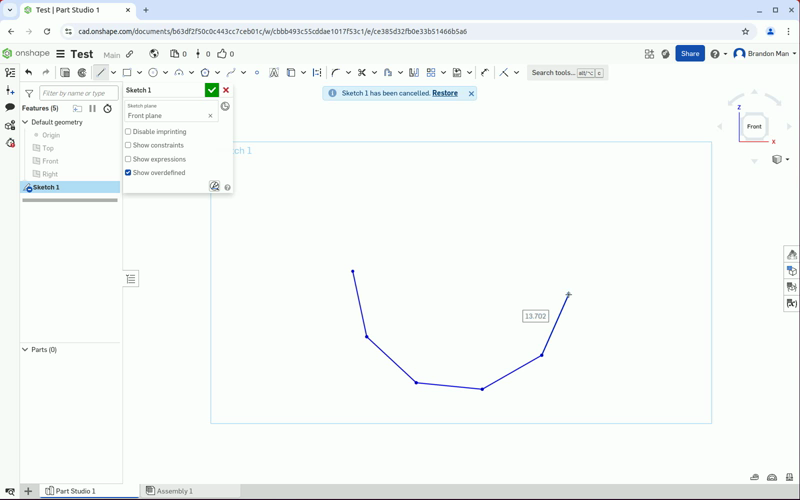
key_down(shift)
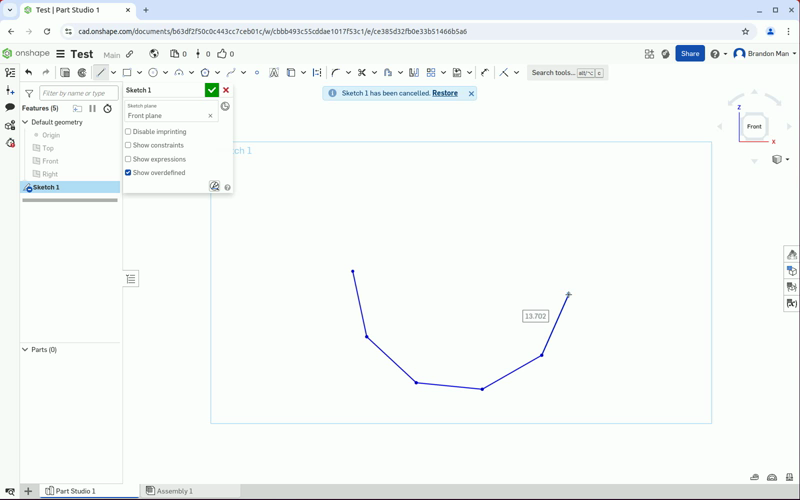
mouse_move(555, 228)
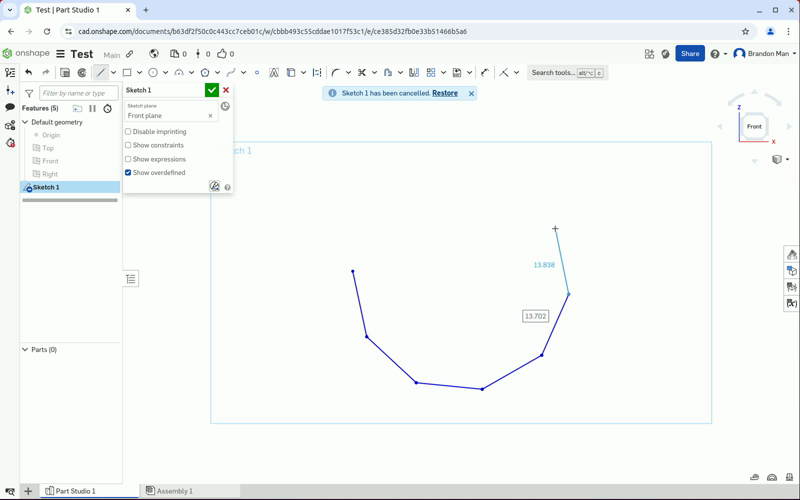
click(555, 228)
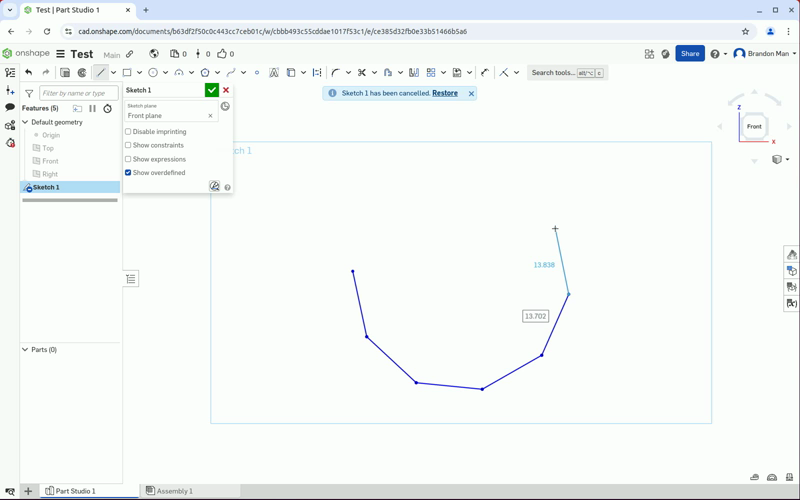
key_up(shift)
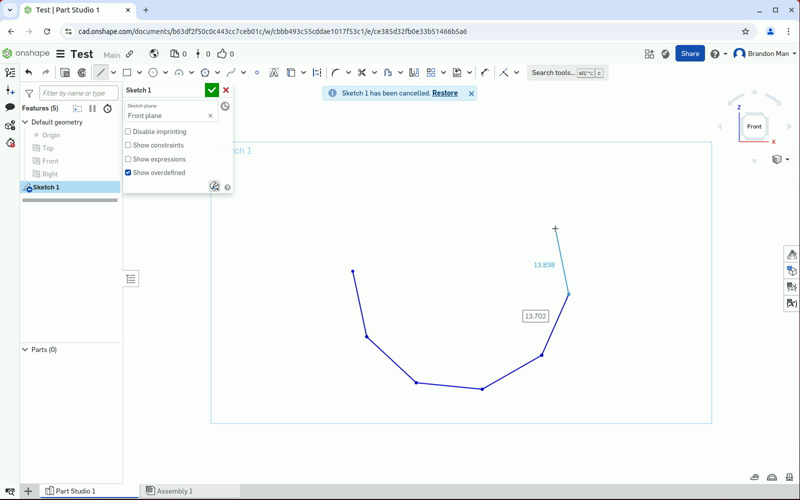
key_down(shift)
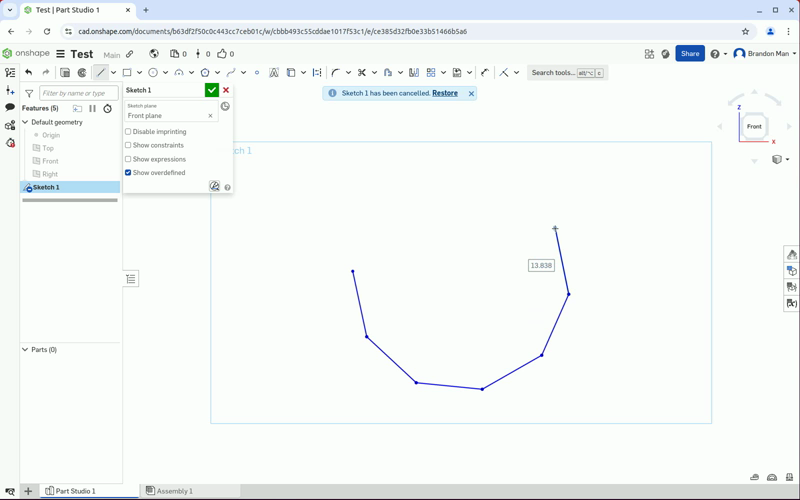
mouse_move(505, 182)
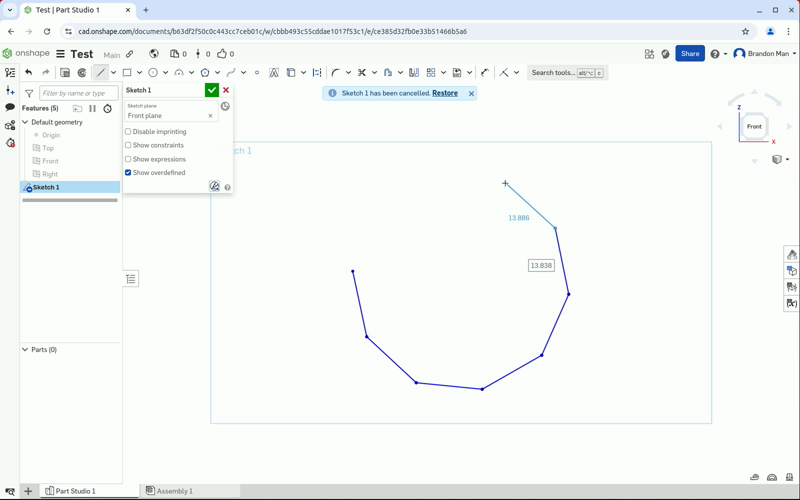
click(505, 182)
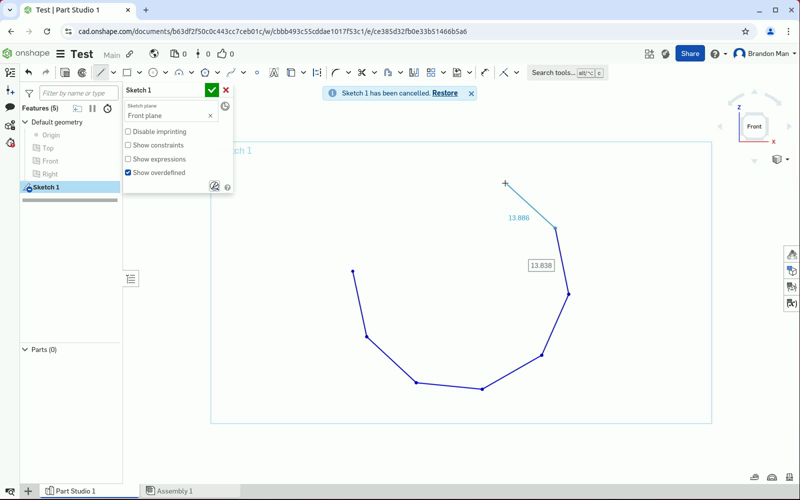
key_up(shift)
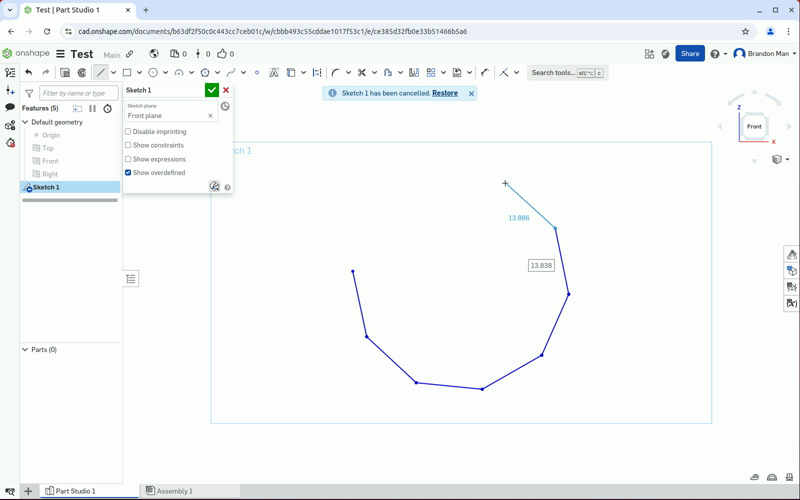
key_down(shift)
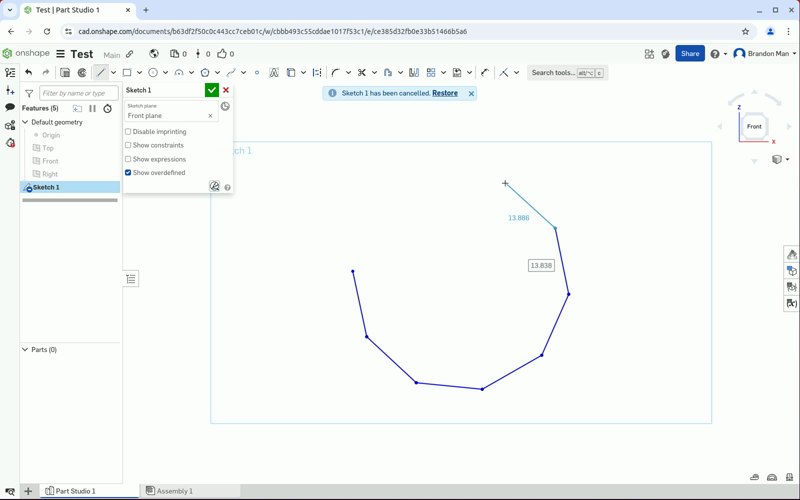
mouse_move(439, 175)
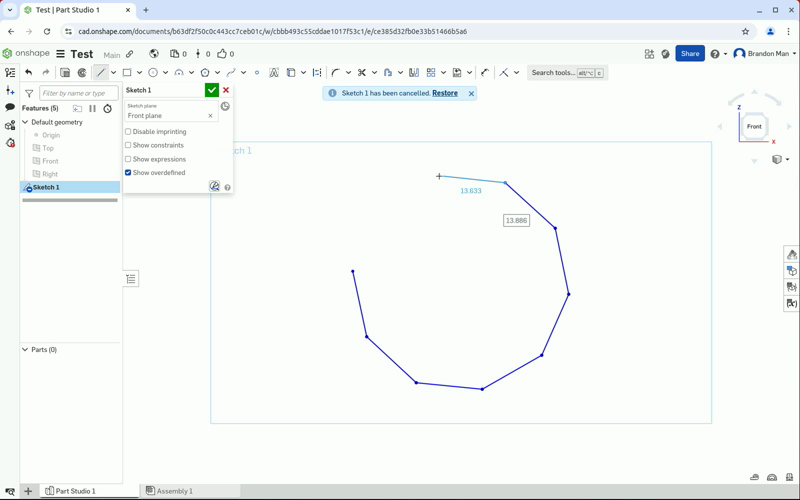
click(439, 175)
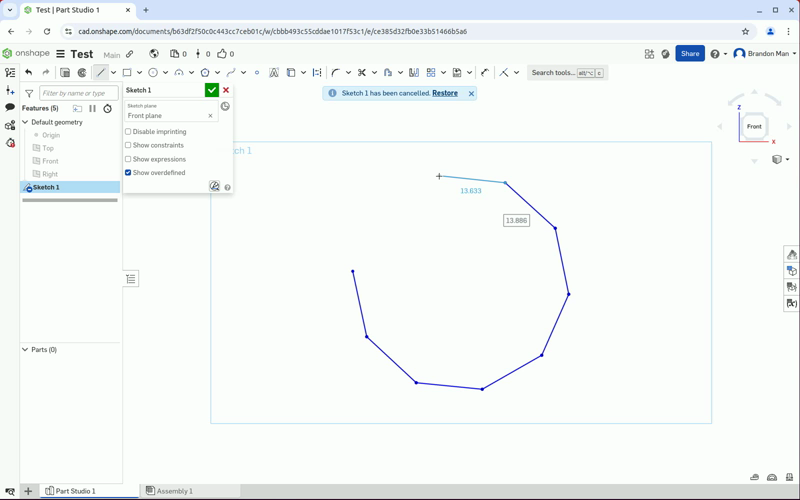
key_up(shift)
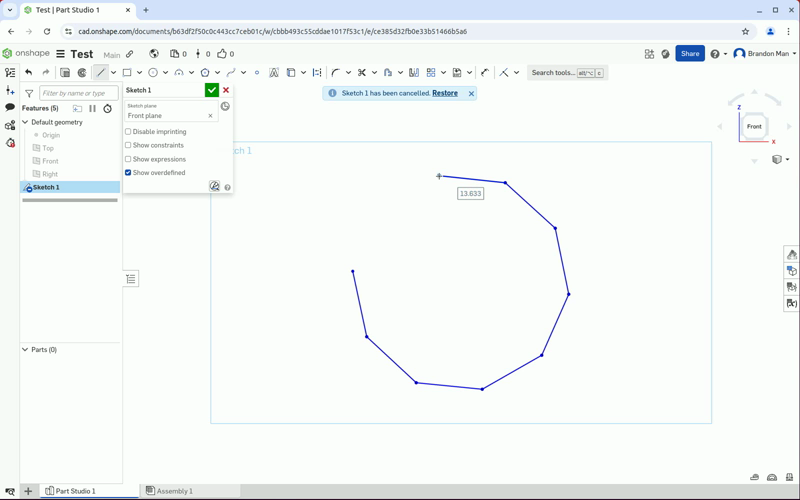
key_down(shift)
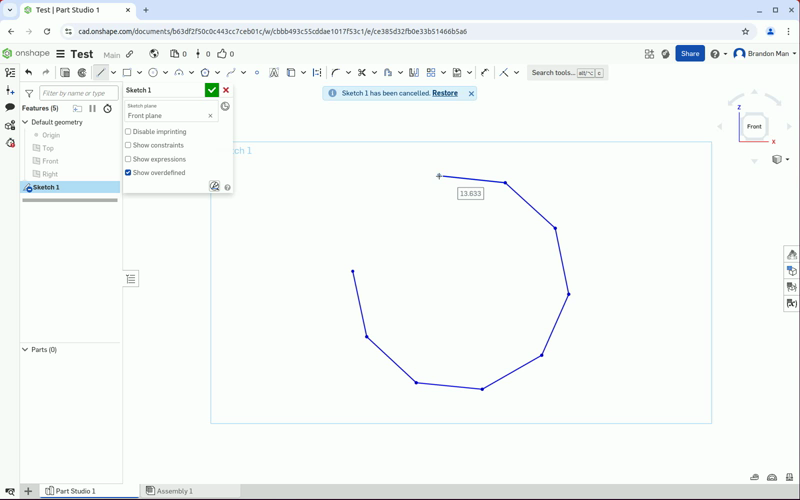
mouse_move(380, 209)
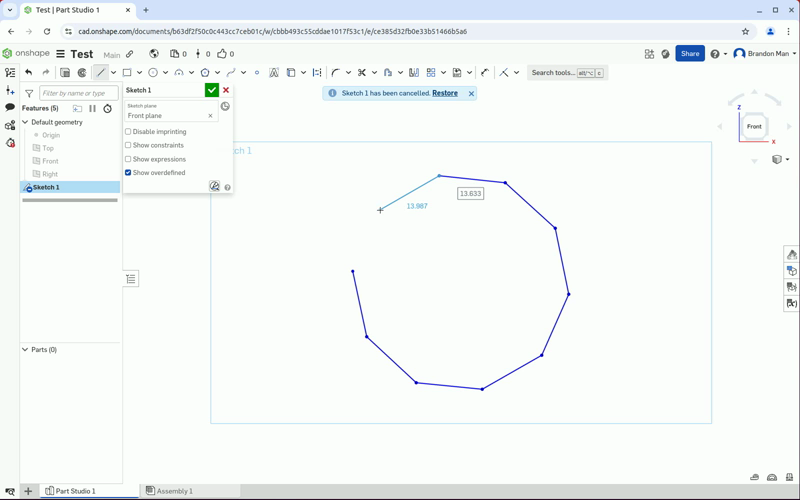
click(380, 209)
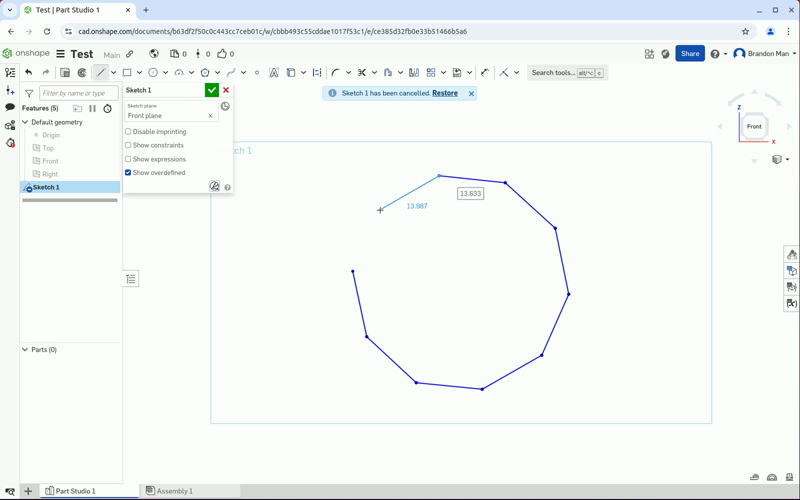
key_up(shift)
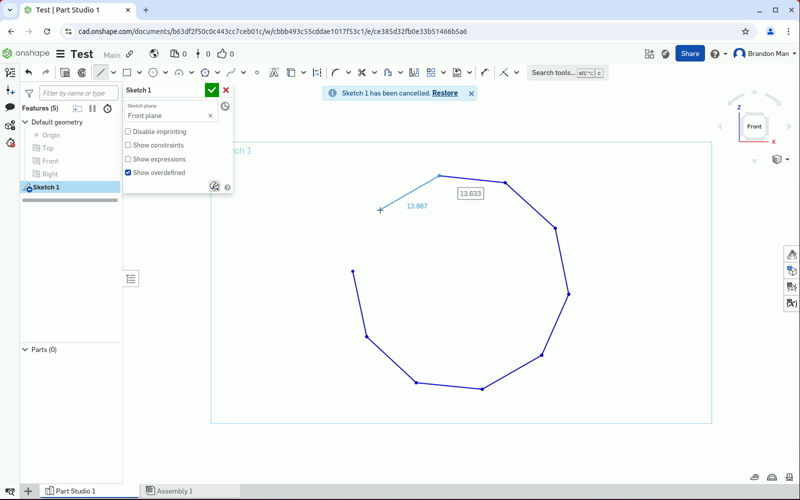
key_down(shift)
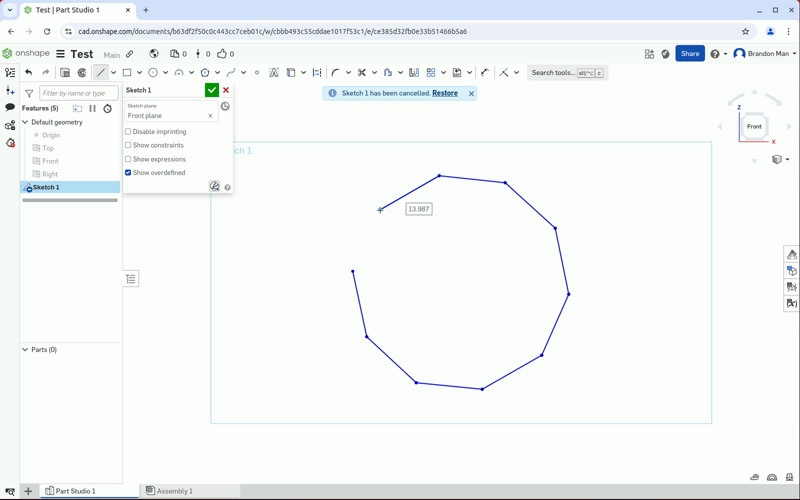
mouse_move(352, 271)
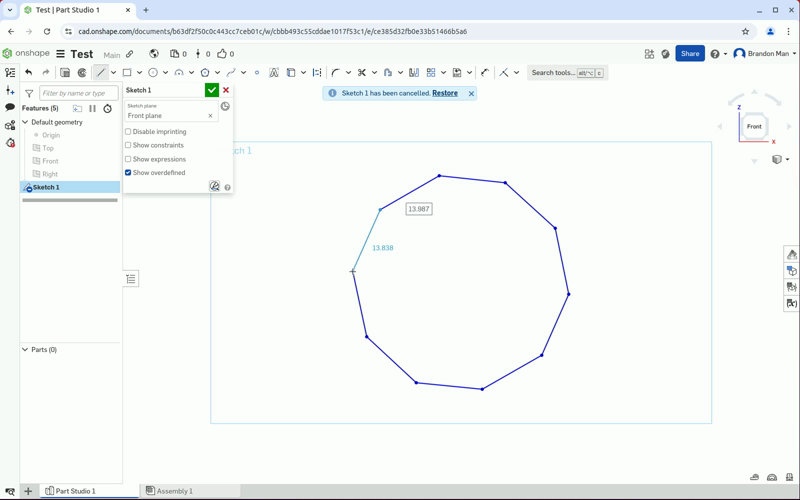
key_up(shift)
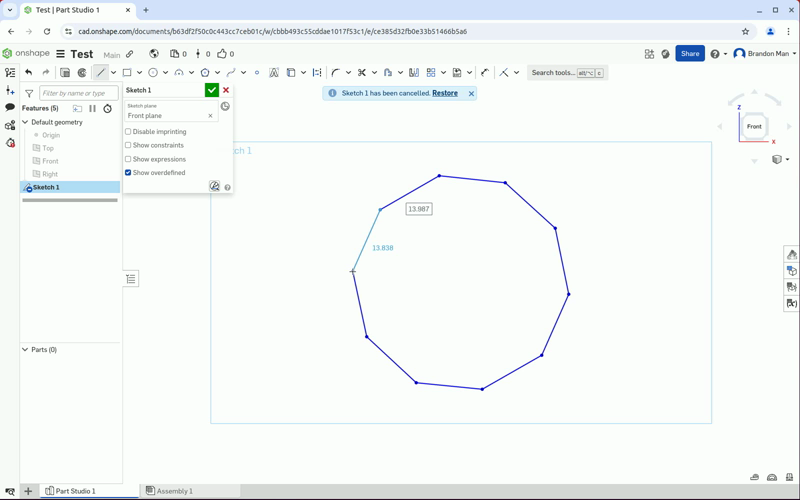
click(352, 271)
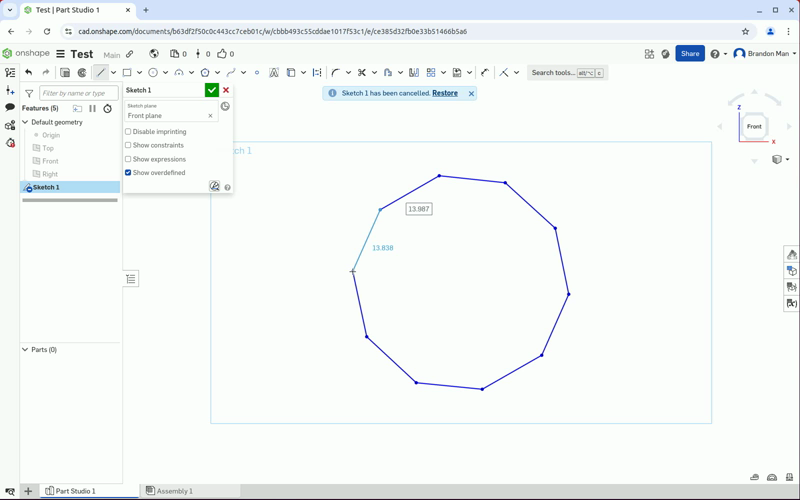
key(esc)
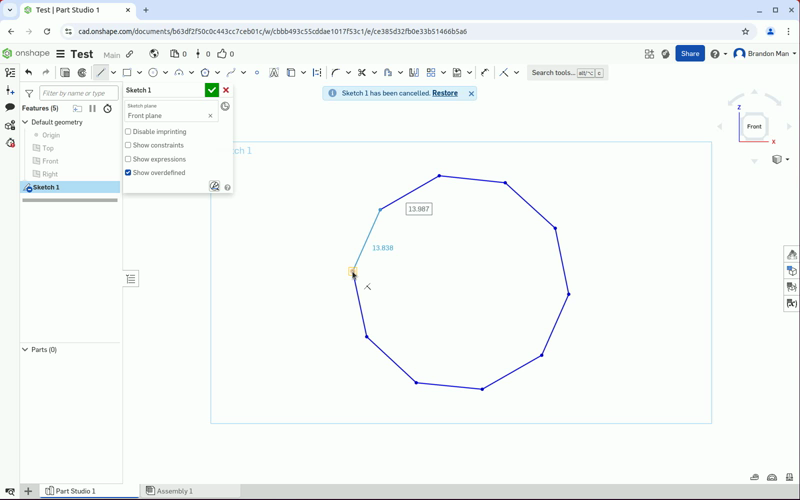
mouse_move(413, 278)
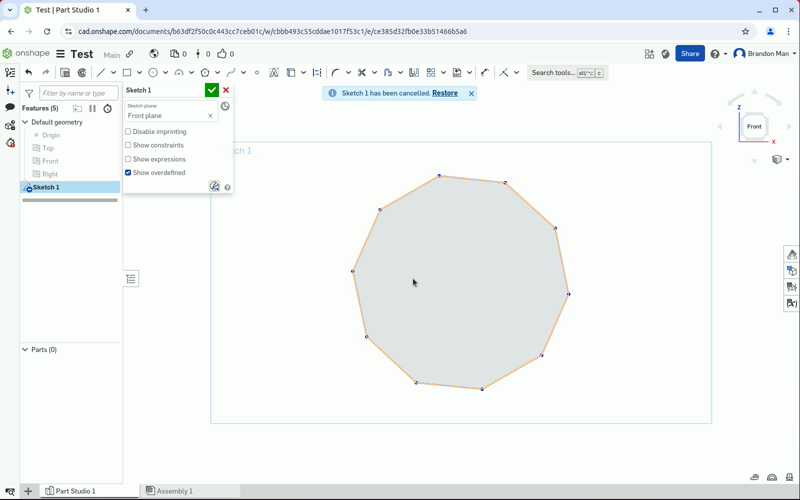
click(413, 278)
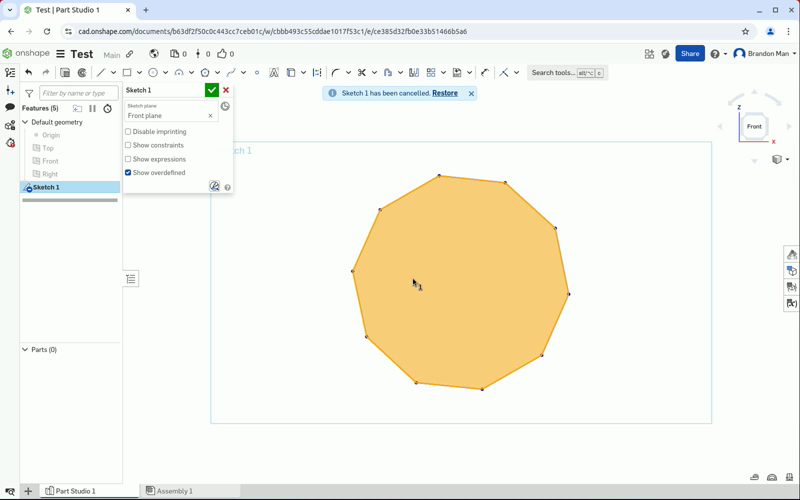
mouse_move(73, 352)
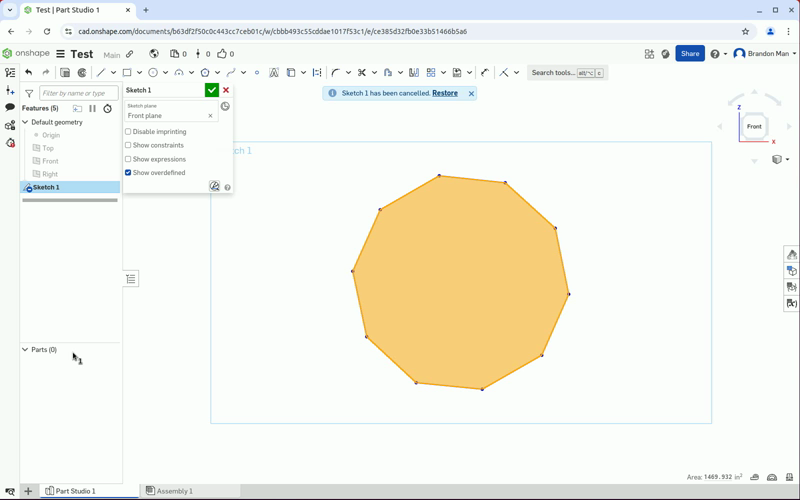
key(shift+y)
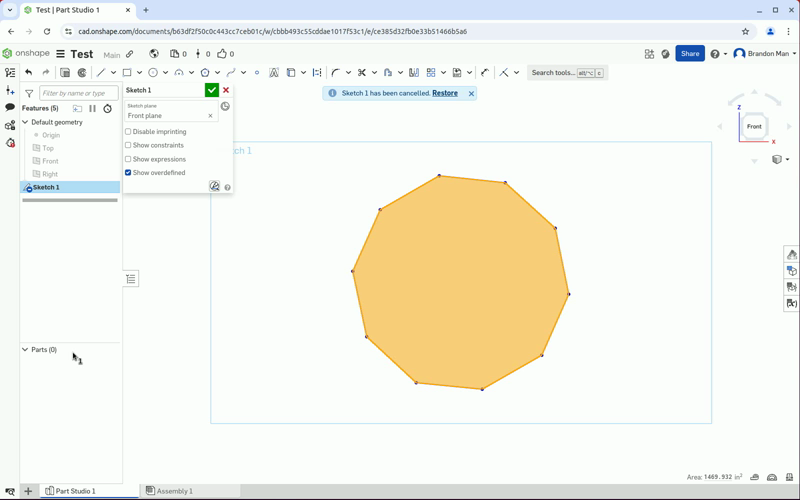
key(shift+e)
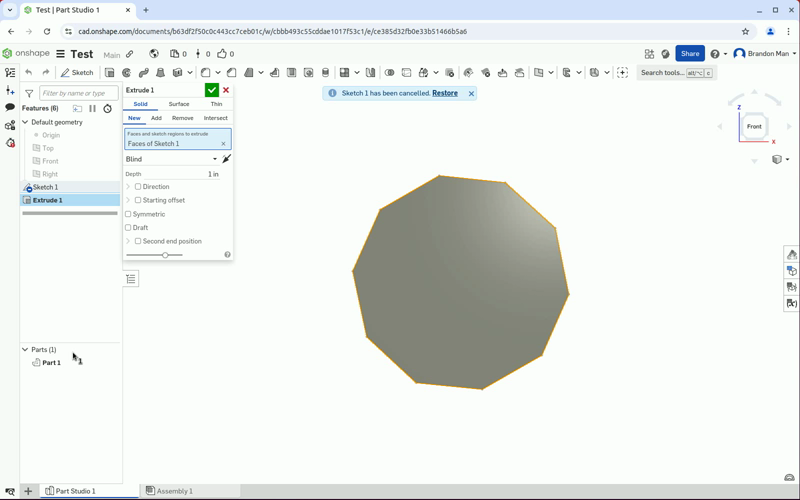
mouse_move(143, 106)
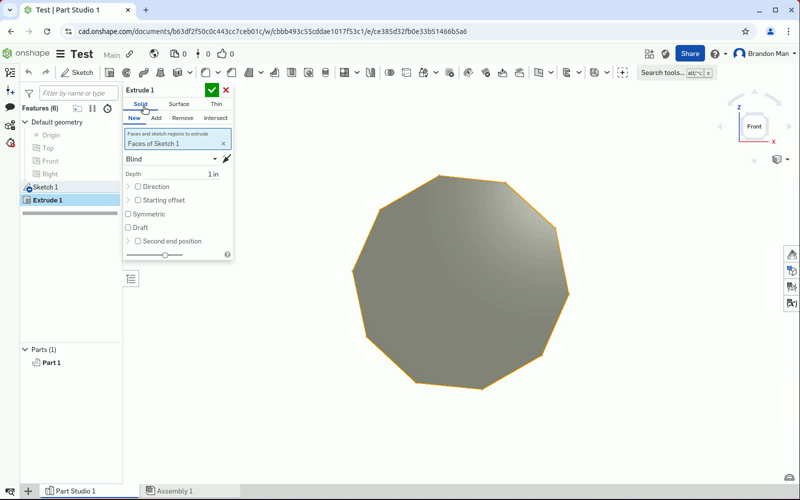
click(143, 106)
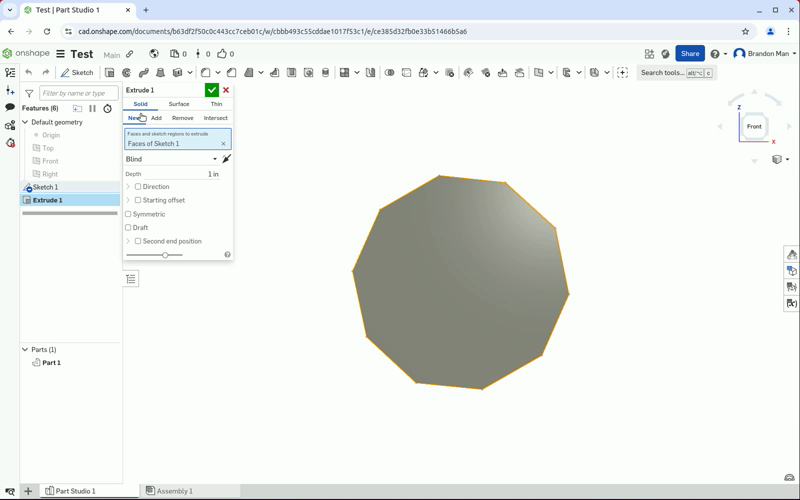
mouse_move(137, 120)
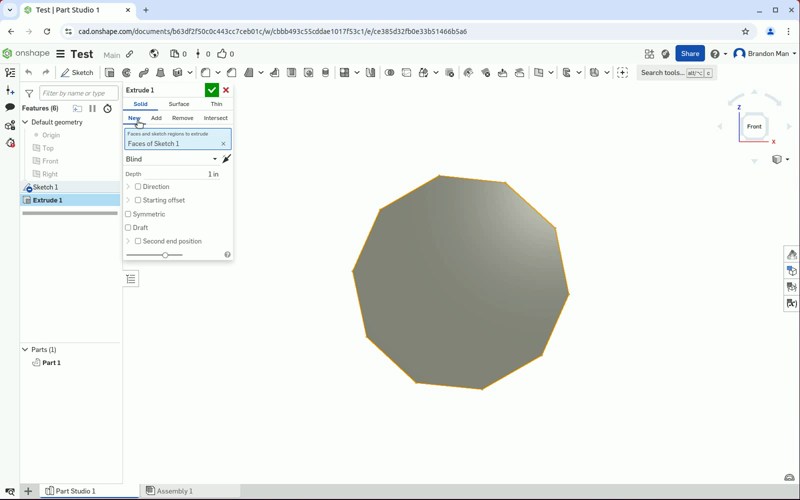
click(137, 120)
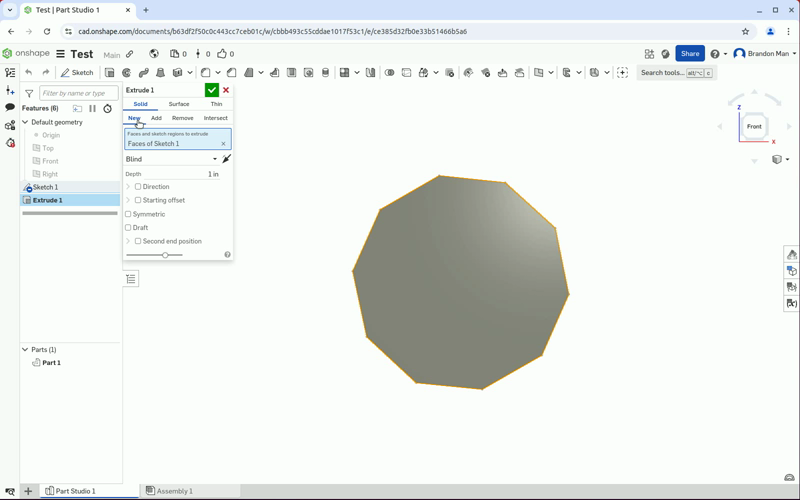
key(tab, 4)
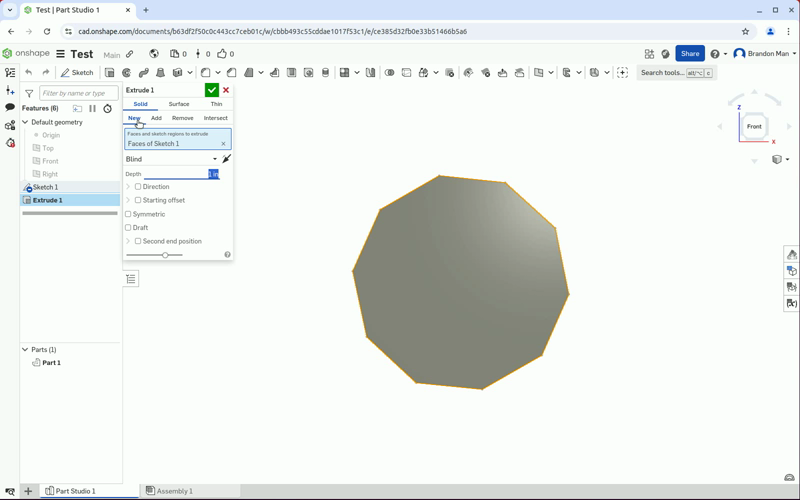
text(16.609)
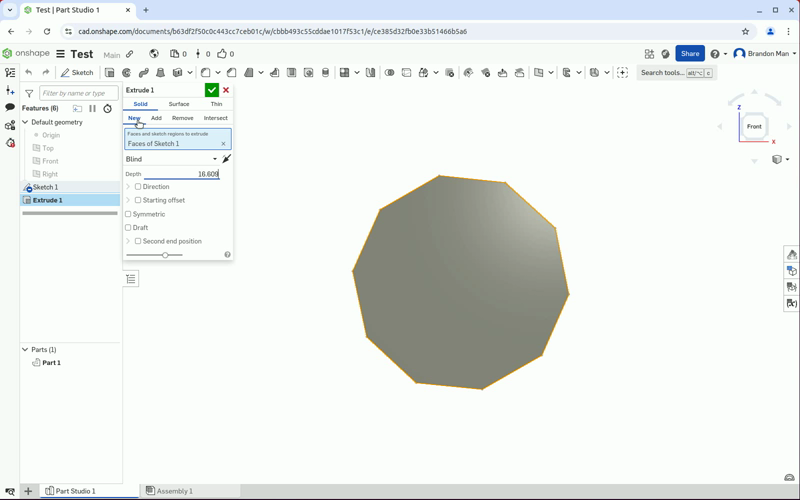
key(enter)
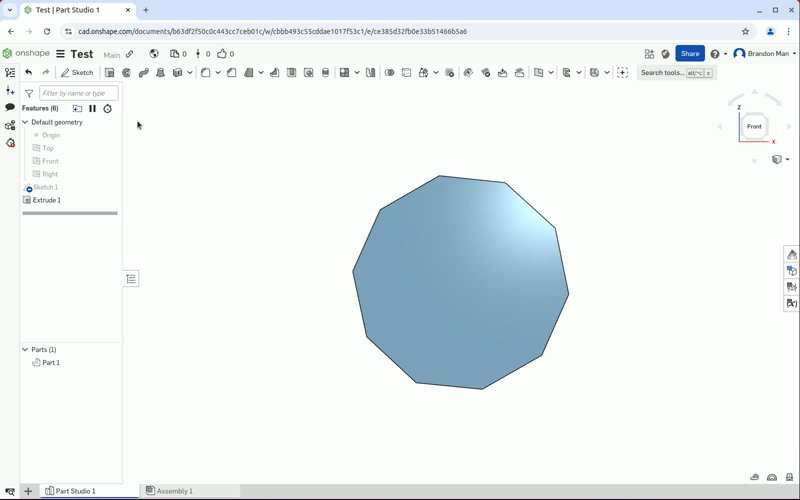
key(shift+h)
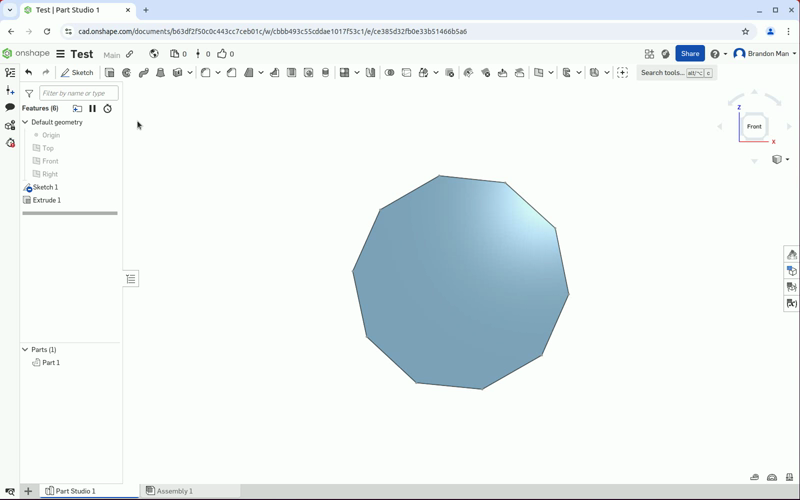
key(shift+h)
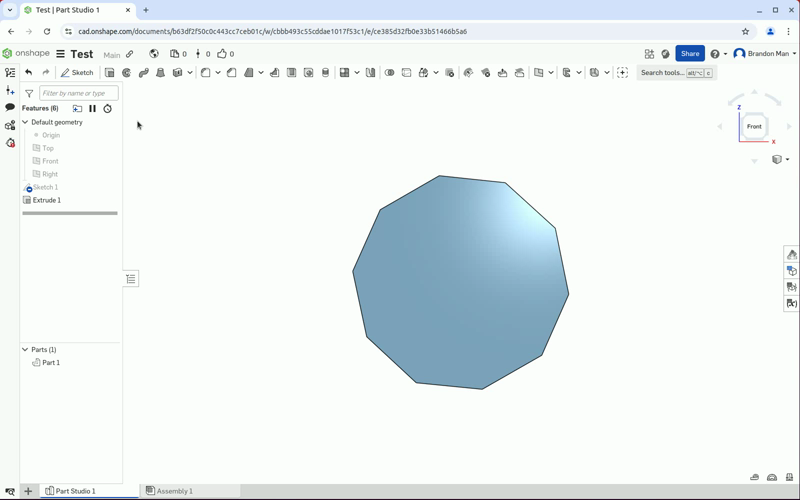
mouse_move(73, 189)
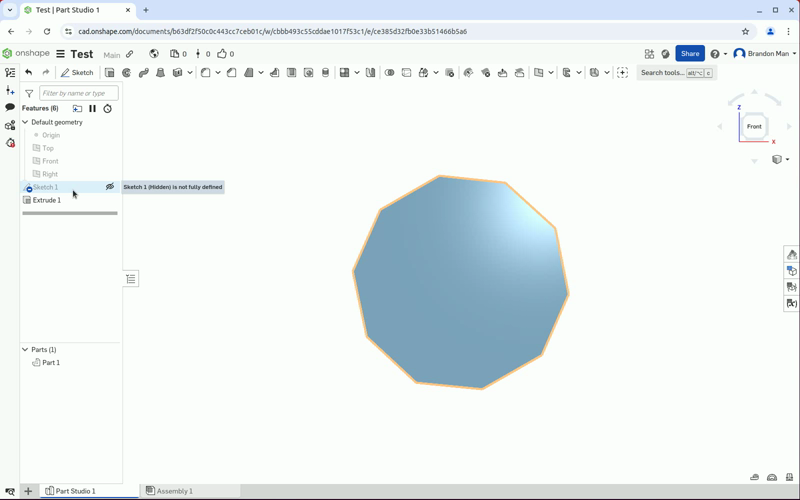
click(73, 189)
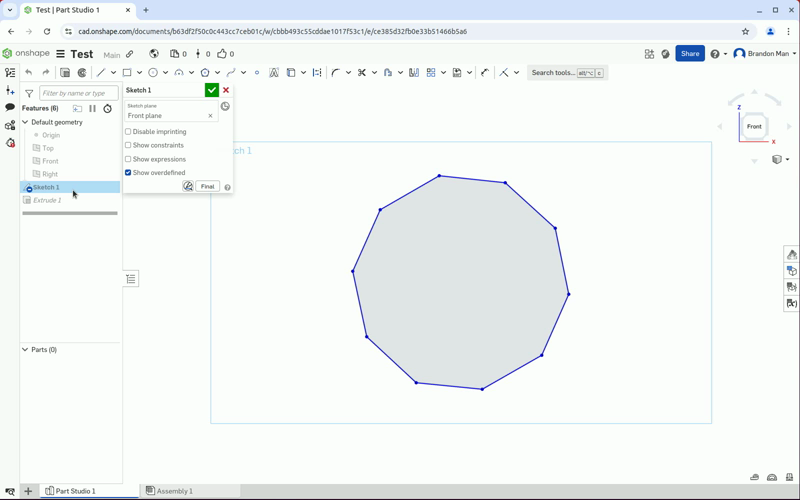
mouse_move(229, 92)
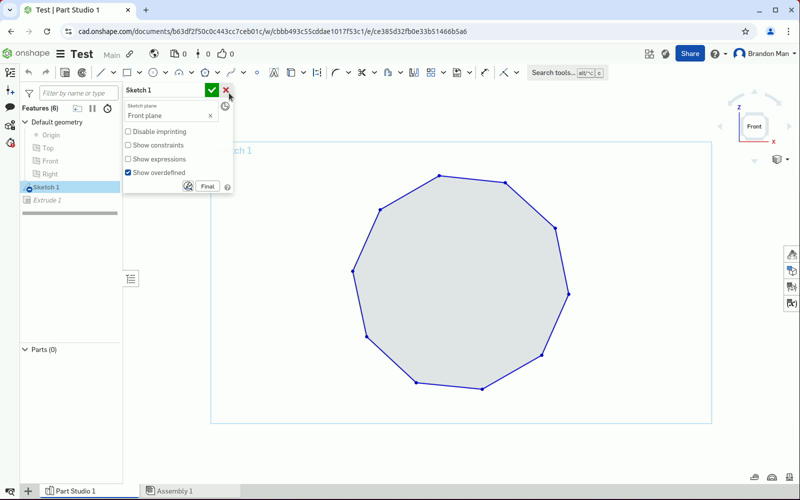
click(229, 92)
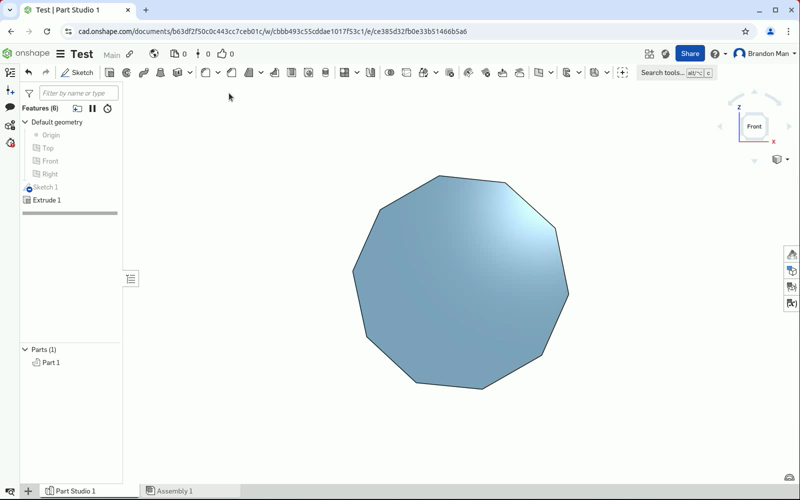
mouse_move(73, 352)
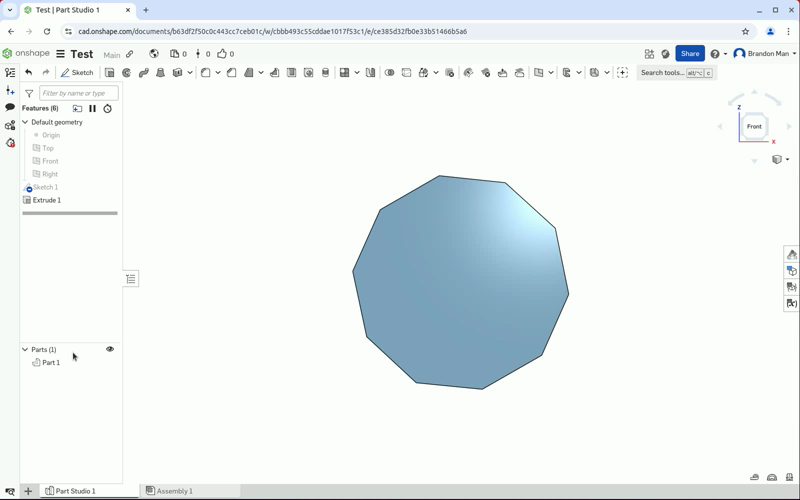
key(y)
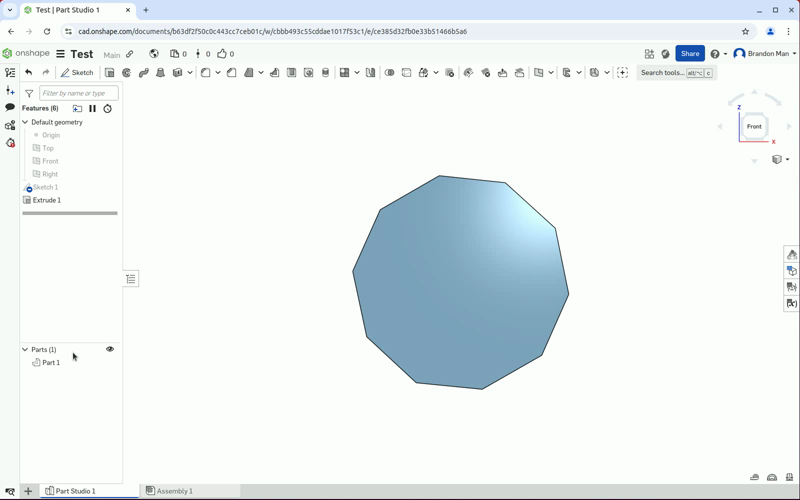
key(shift+p)
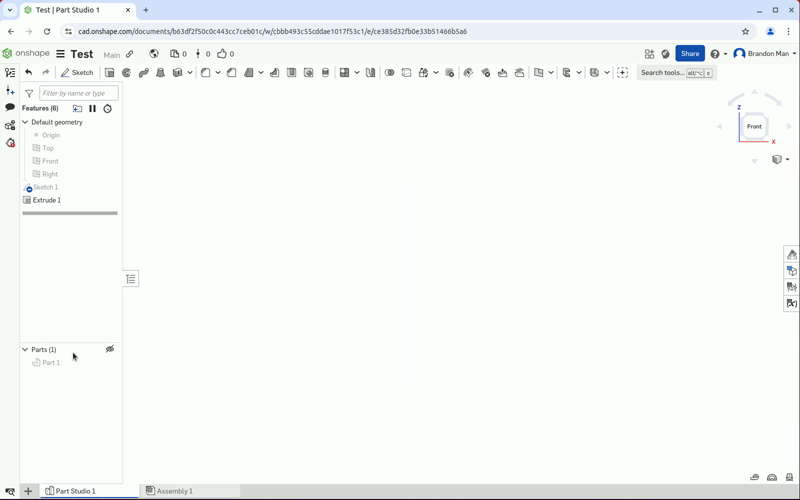
key(space)
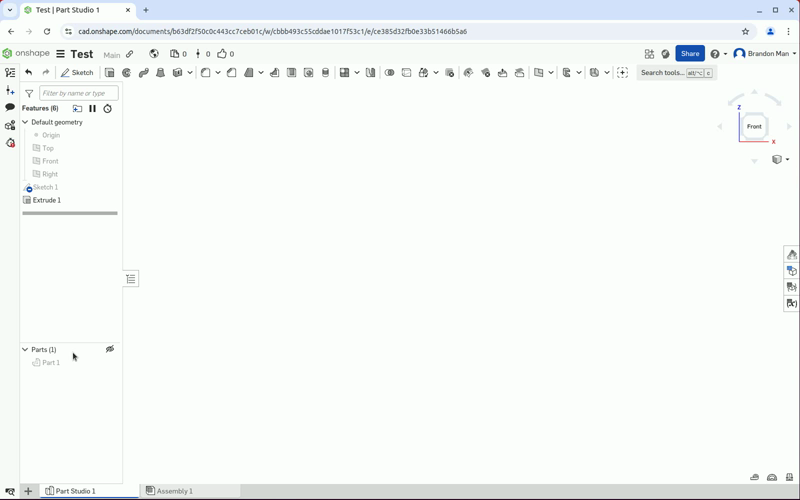
key_down(shift)
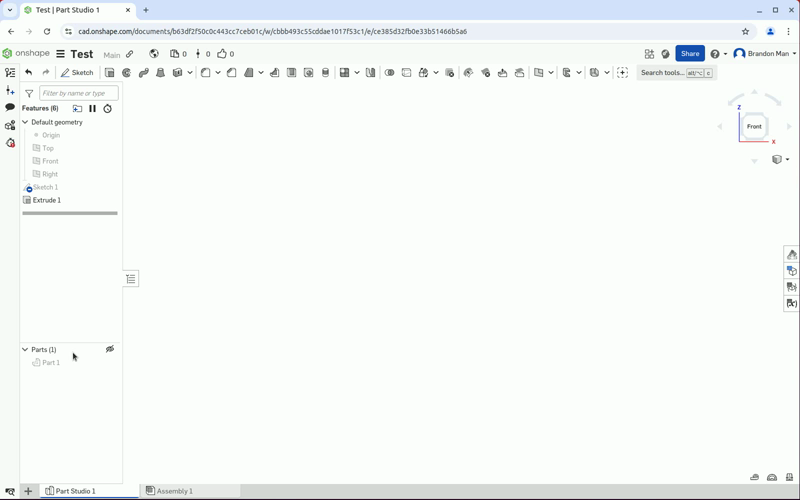
key(left)
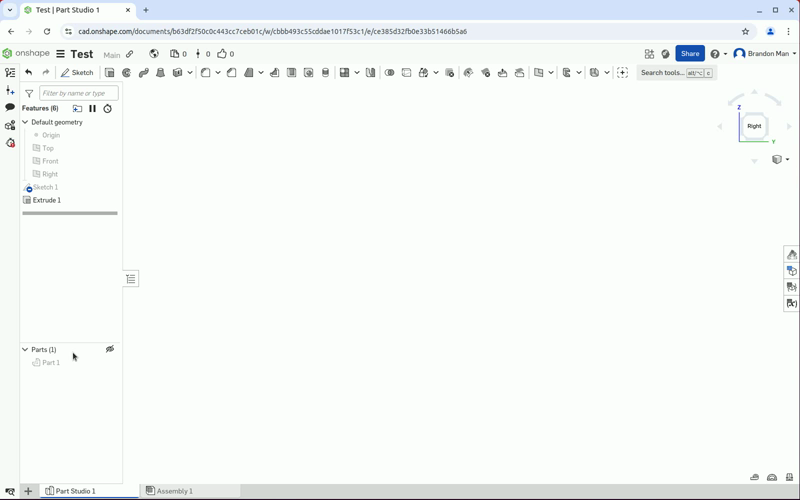
key_up(shift)
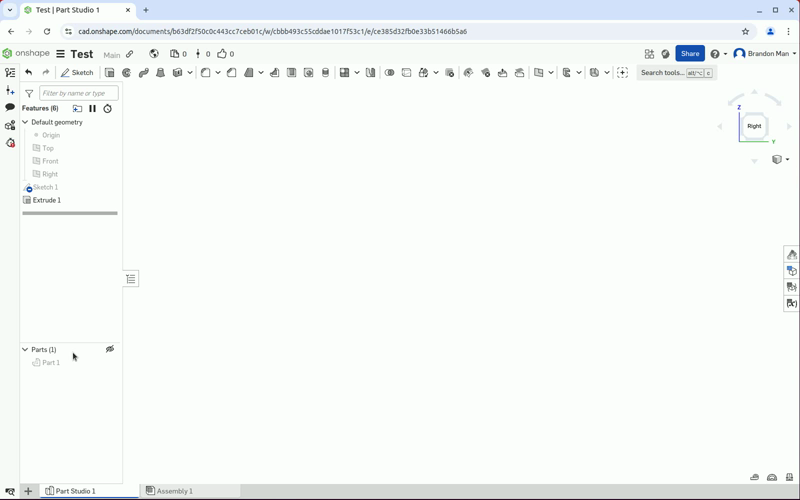
mouse_move(73, 352)
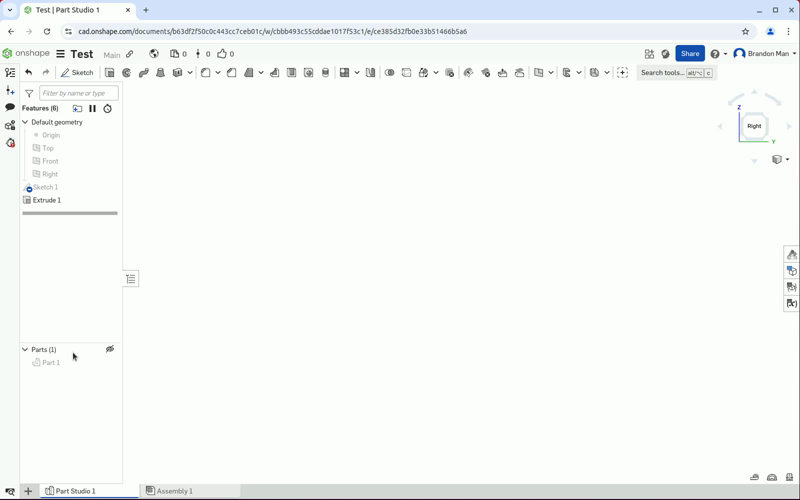
key(shift+y)
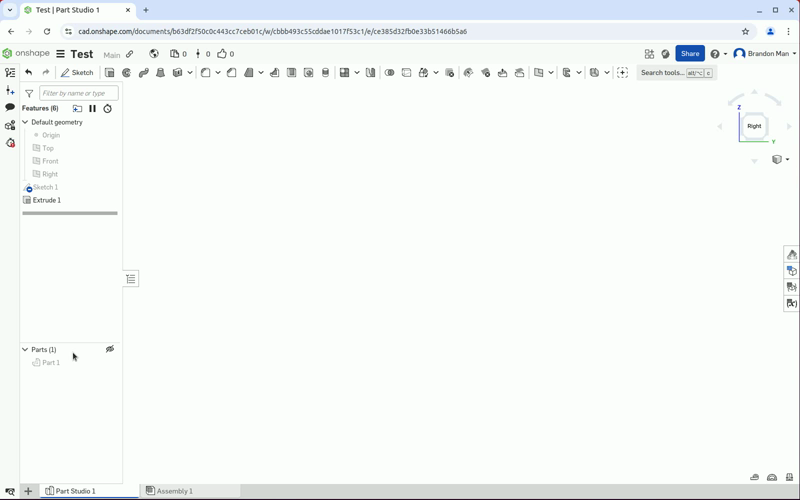
key(shift+s)
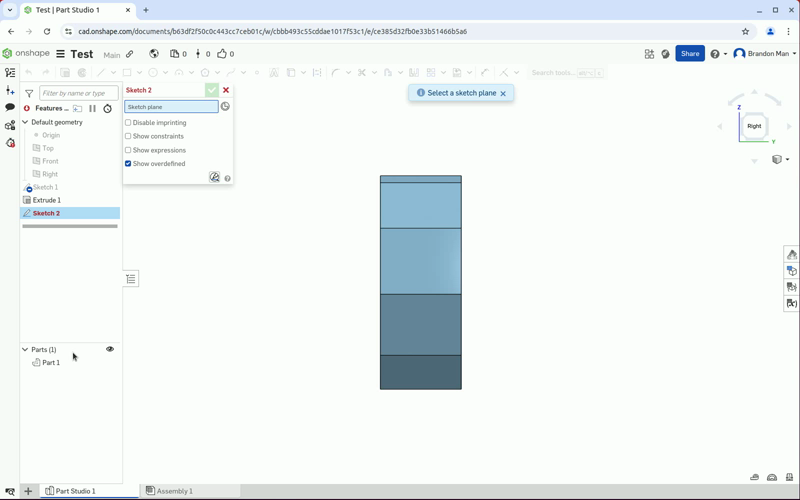
mouse_move(73, 176)
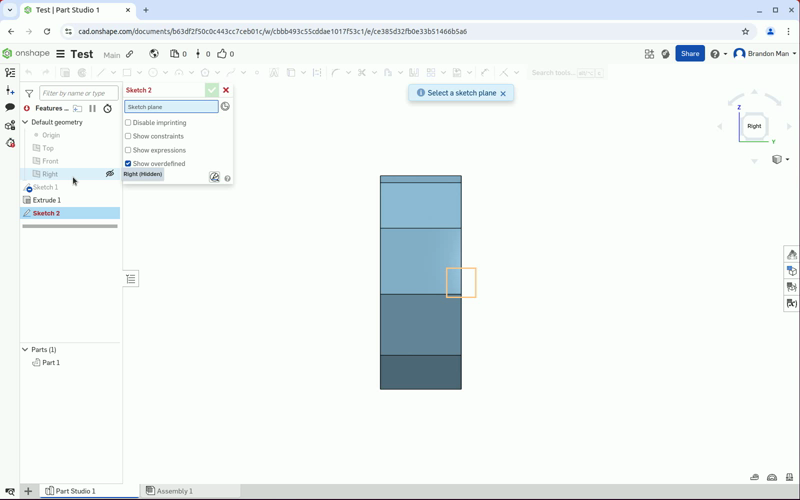
click(73, 176)
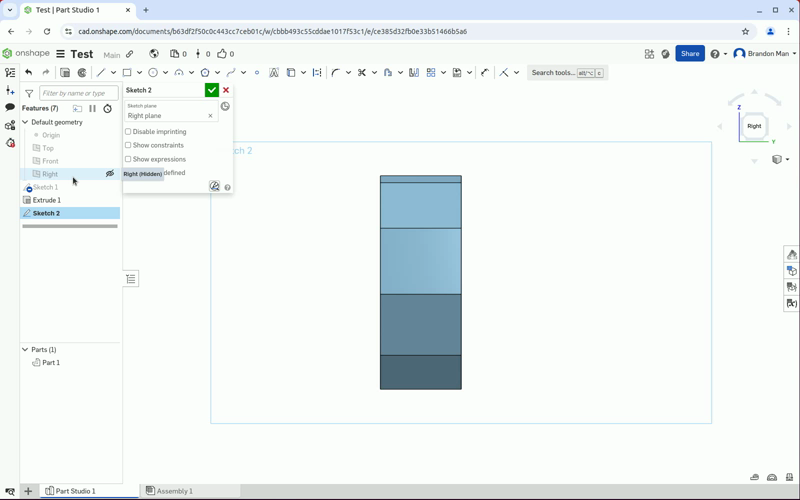
mouse_move(73, 352)
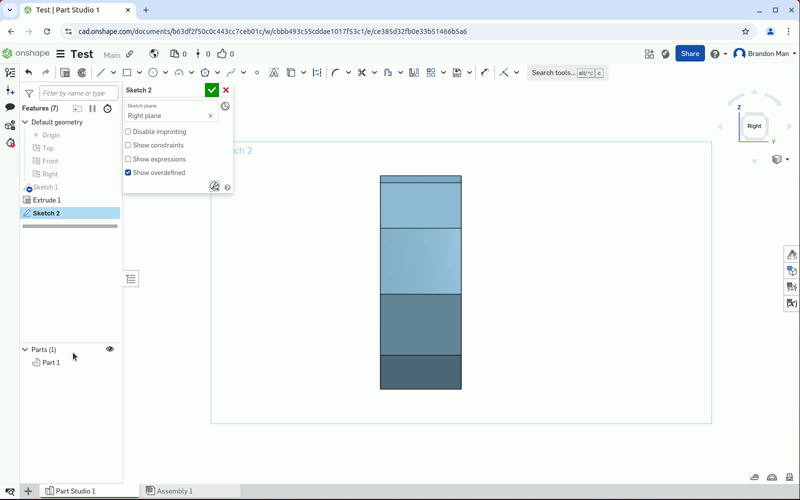
key(y)
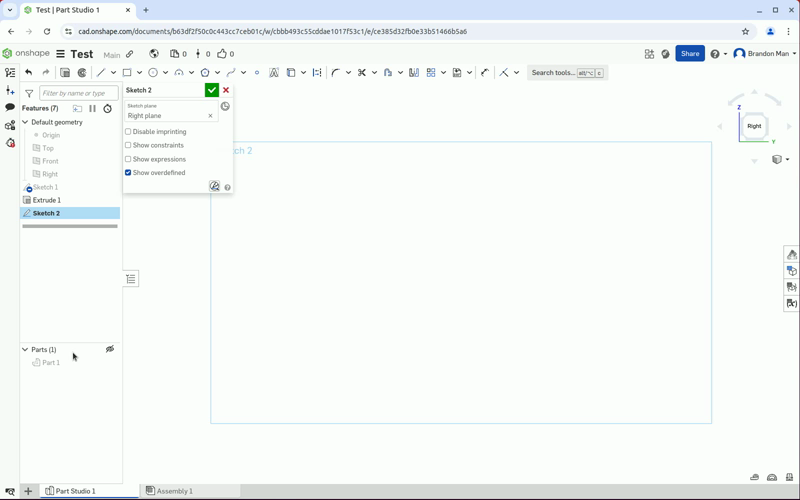
key(l)
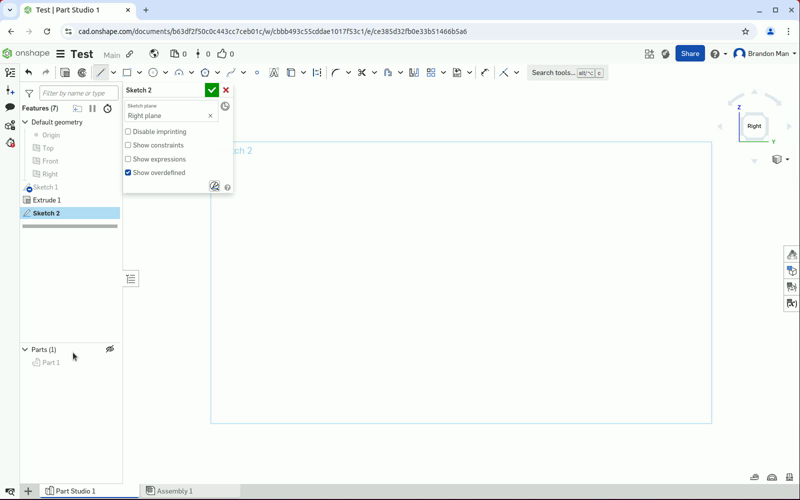
key_down(shift)
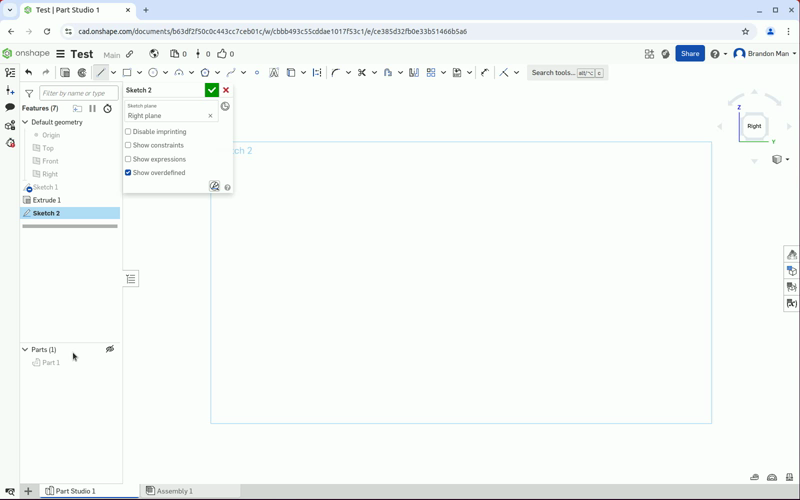
mouse_move(512, 260)
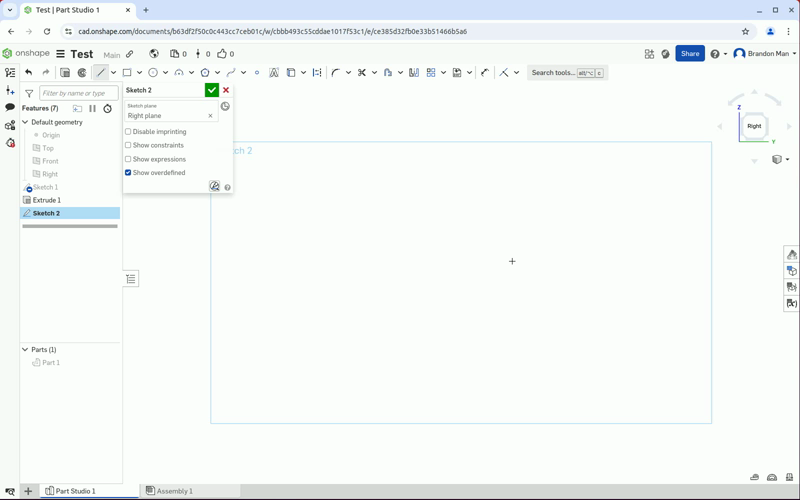
click(512, 260)
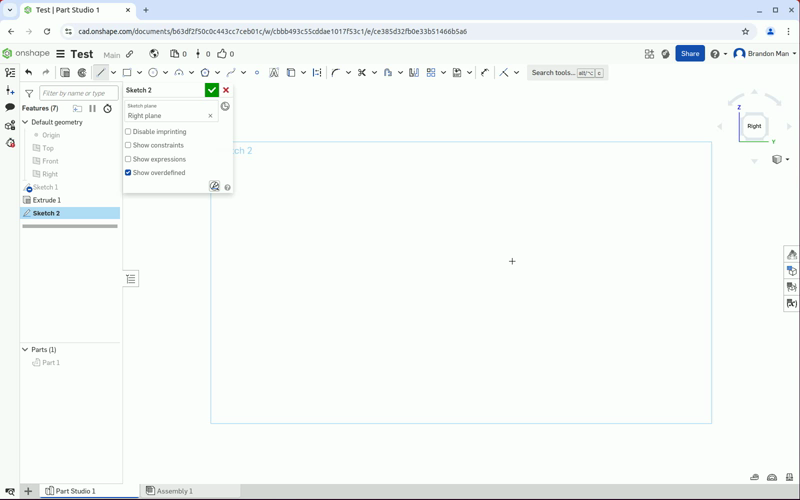
key_up(shift)
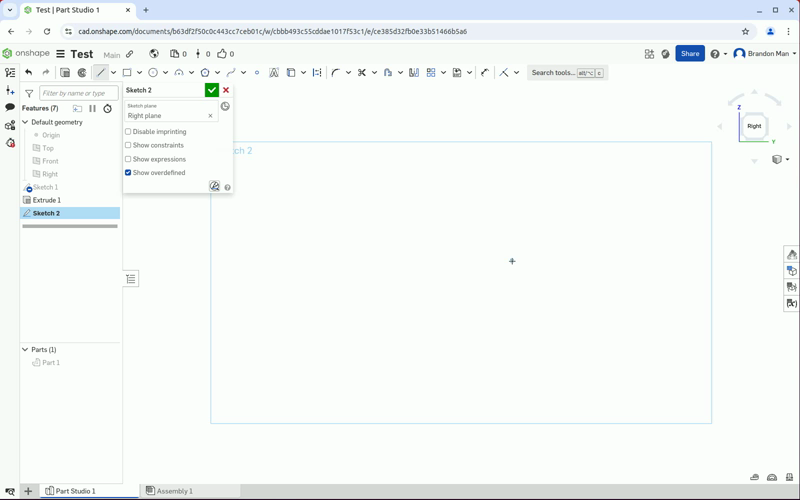
key_down(shift)
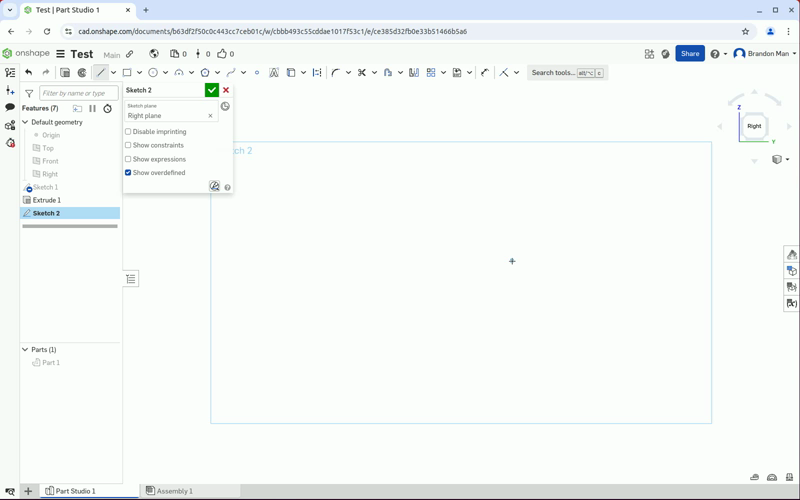
mouse_move(573, 260)
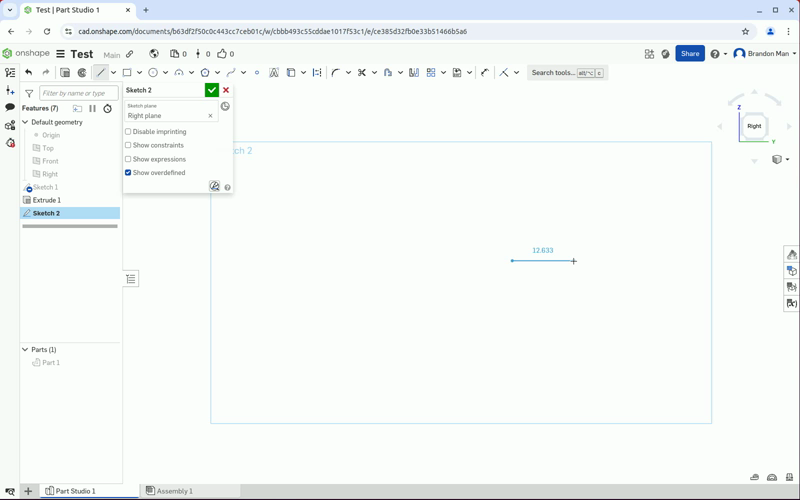
click(573, 260)
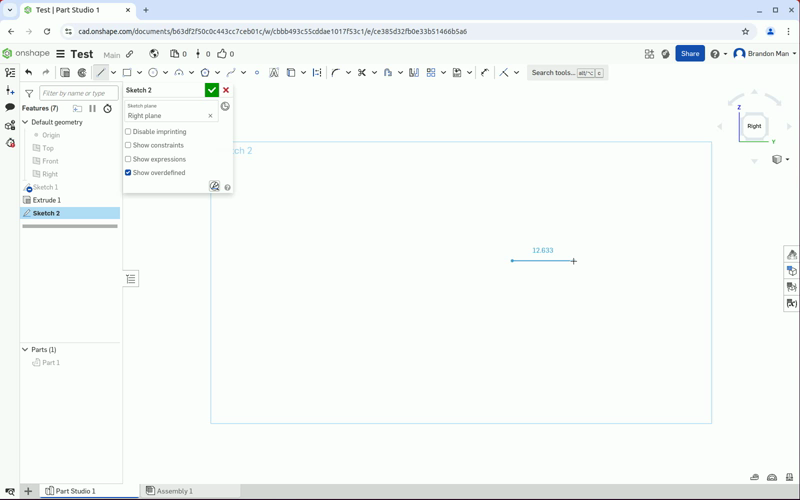
key_up(shift)
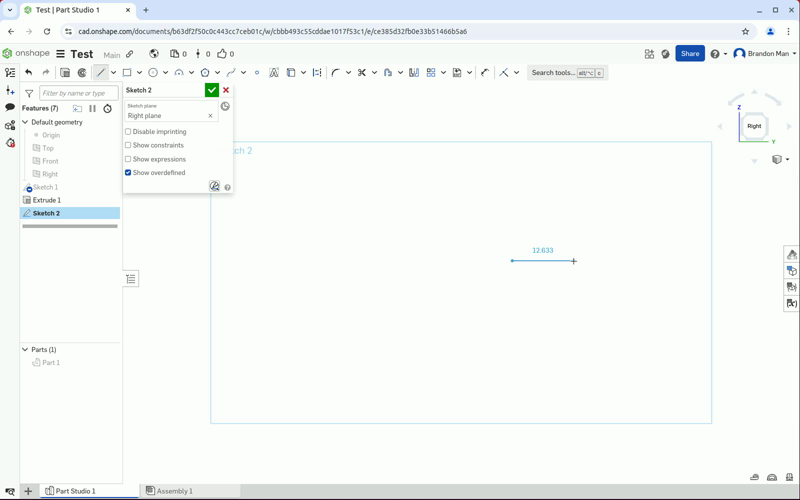
key_down(shift)
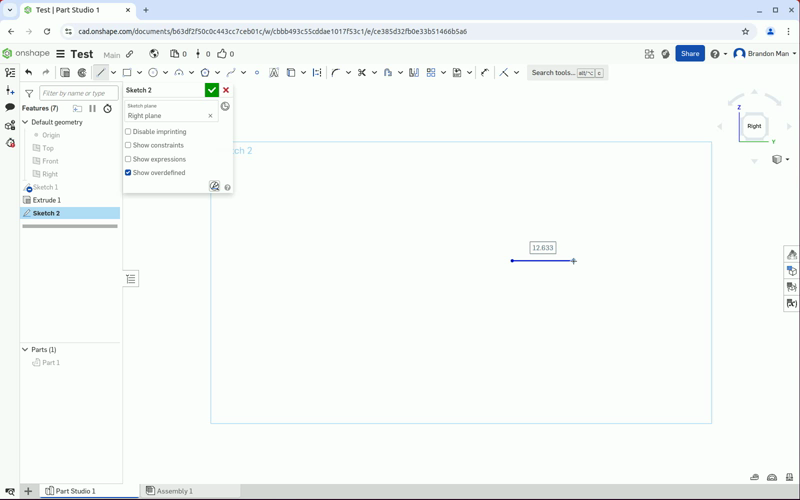
mouse_move(589, 260)
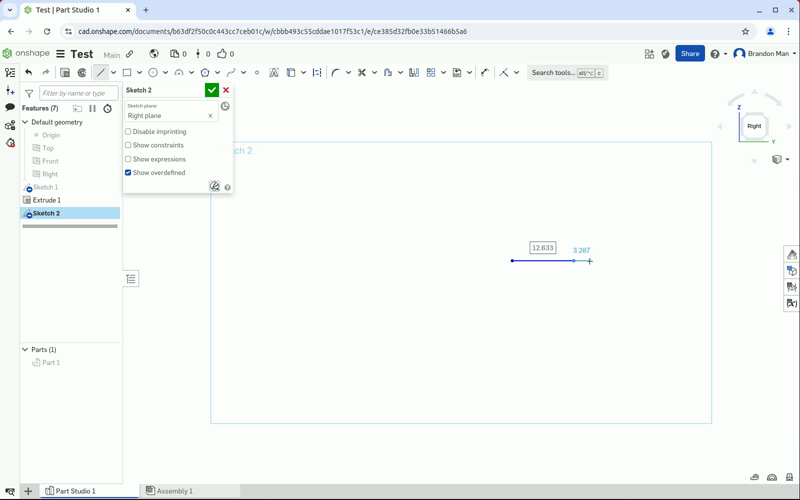
mouse_move(573, 250)
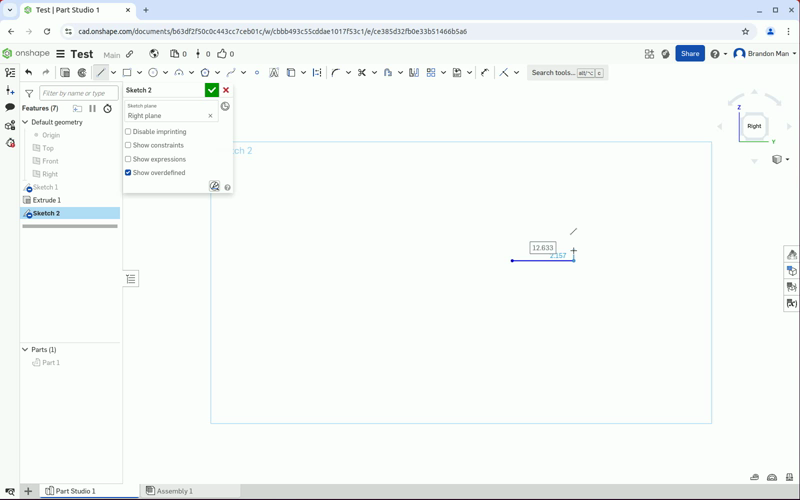
click(573, 250)
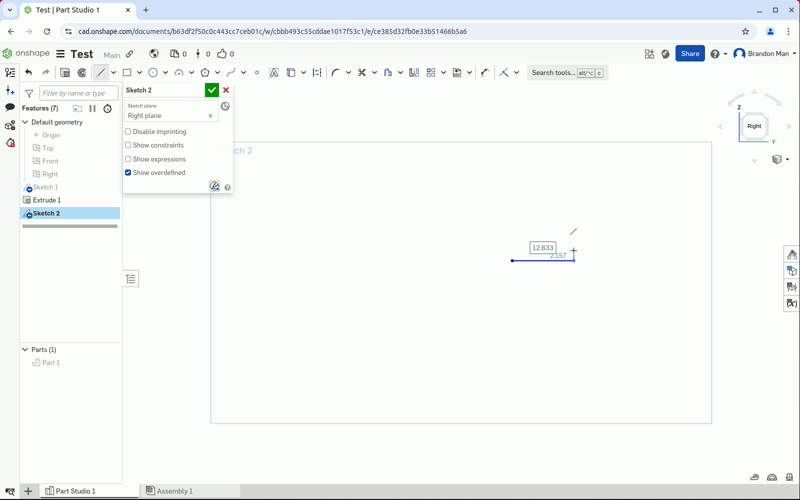
key_up(shift)
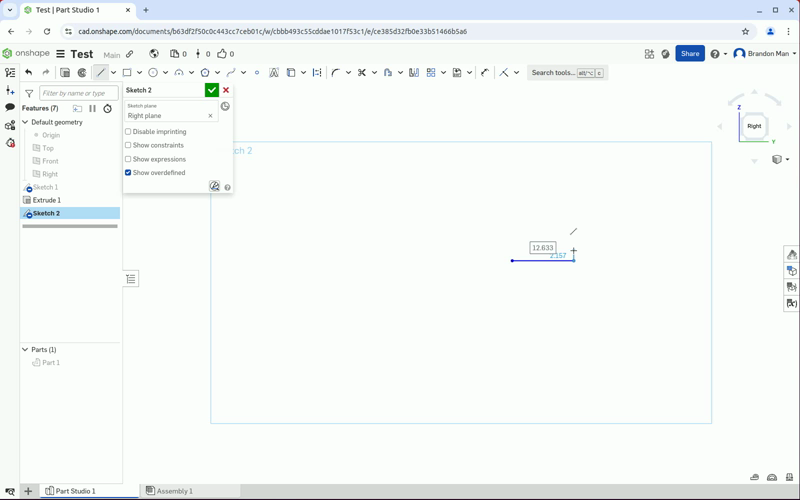
key_down(shift)
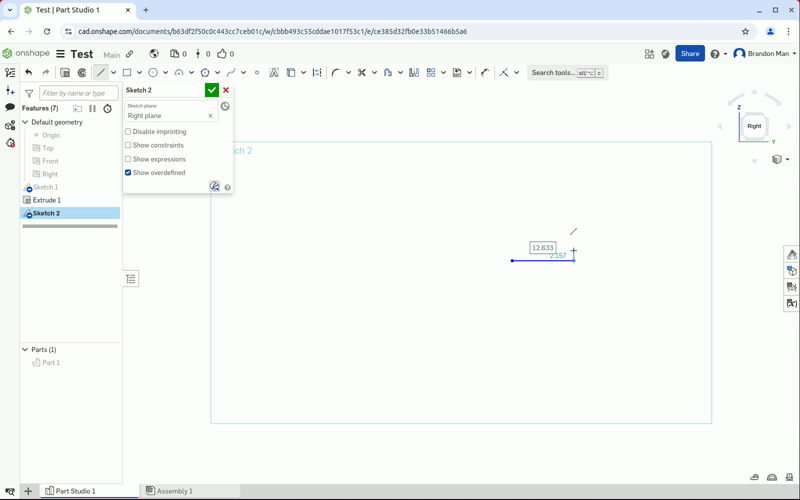
mouse_move(512, 250)
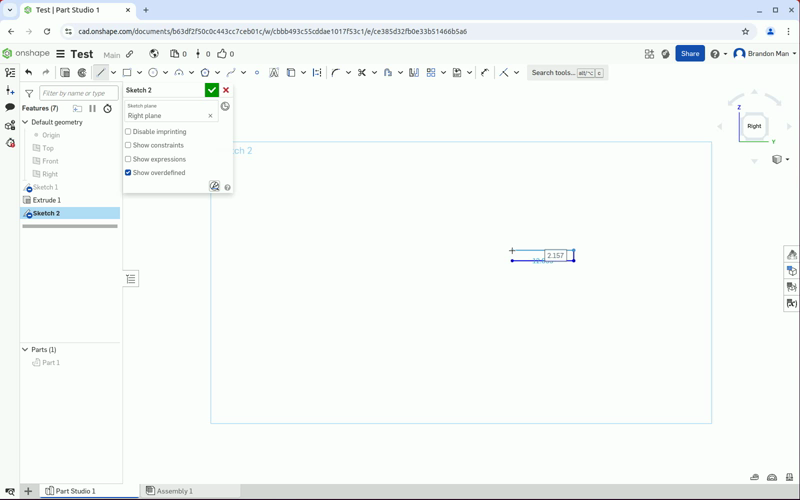
click(512, 250)
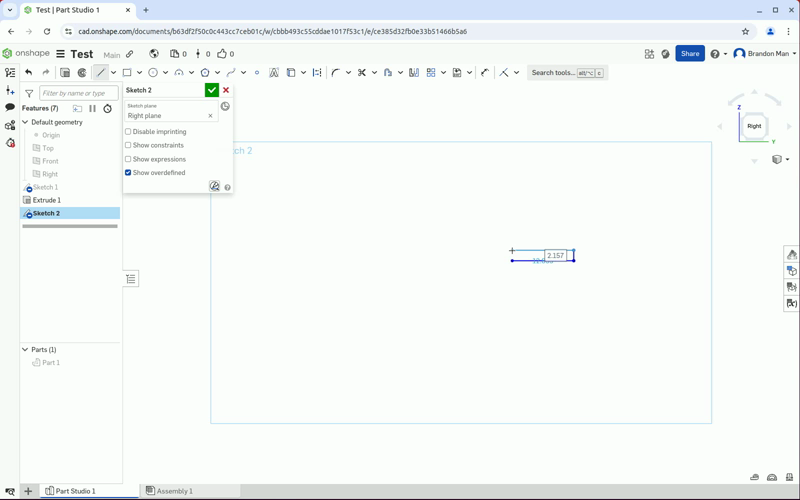
key_up(shift)
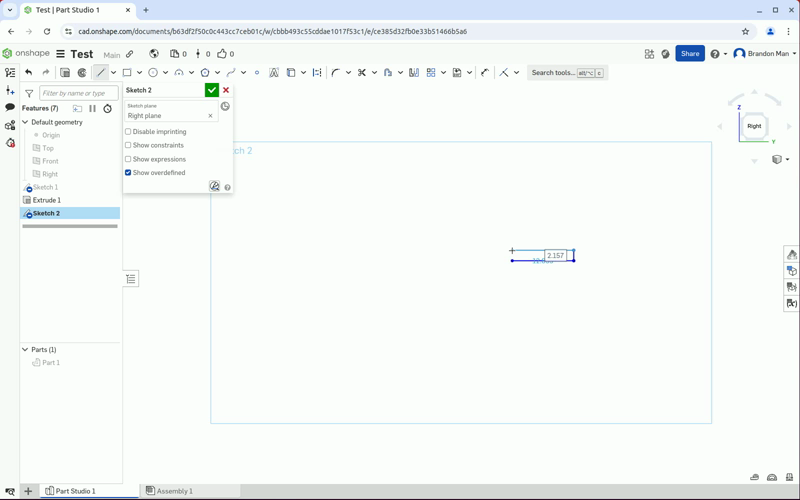
mouse_move(542, 250)
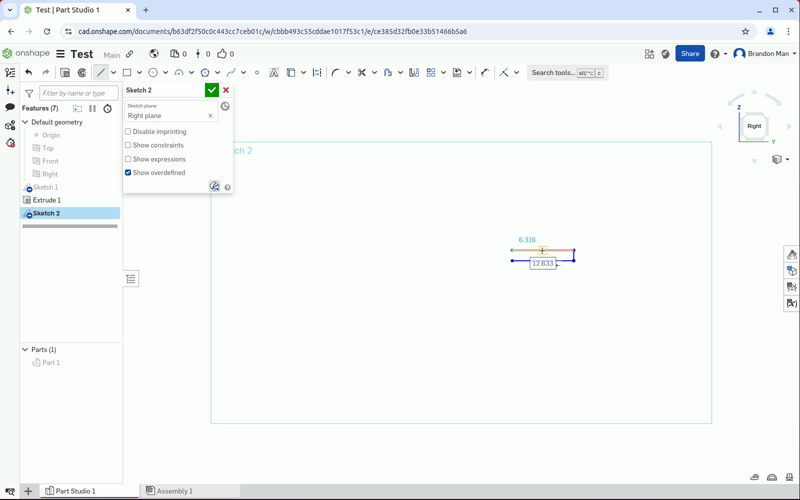
key_down(shift)
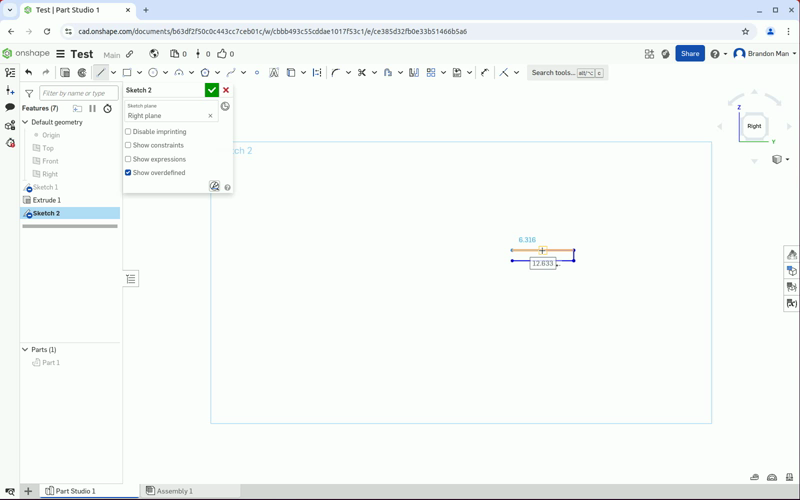
mouse_move(512, 260)
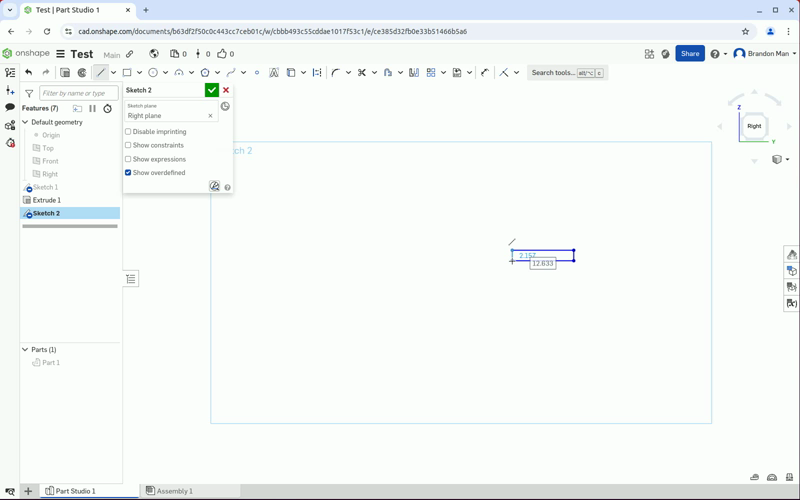
key_up(shift)
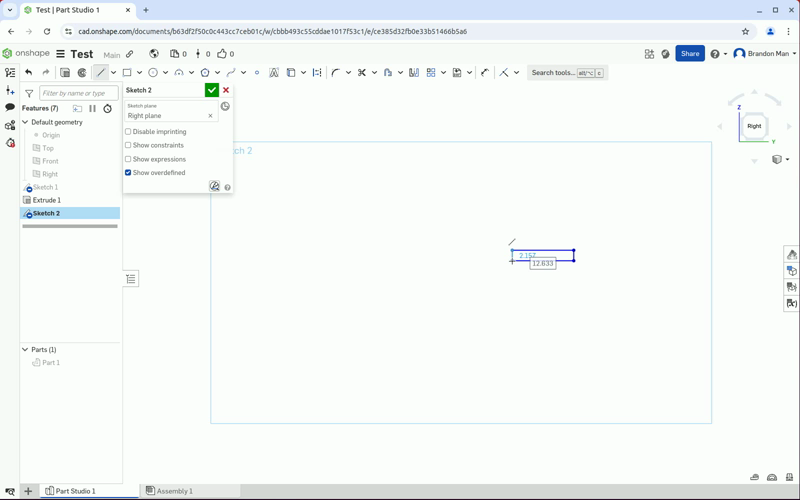
click(512, 260)
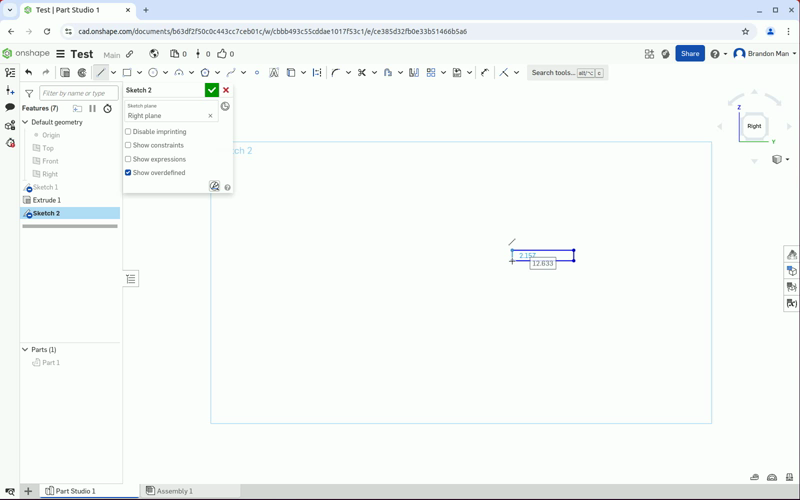
key(esc)
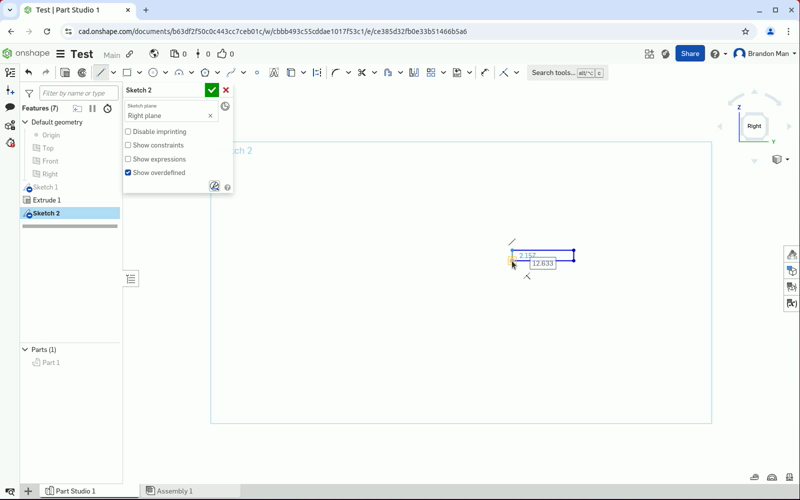
mouse_move(523, 251)
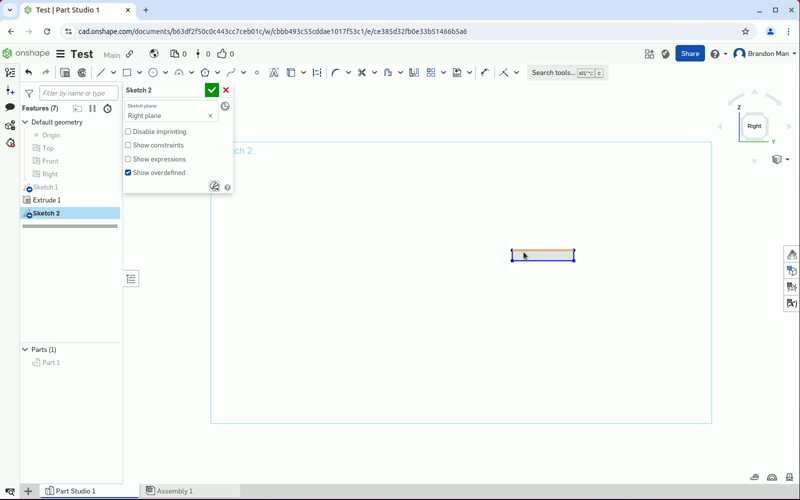
scroll(6)
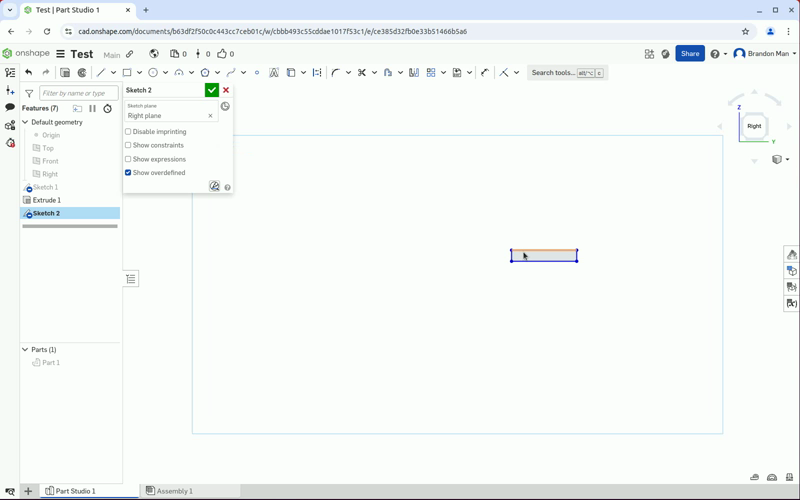
scroll(6)
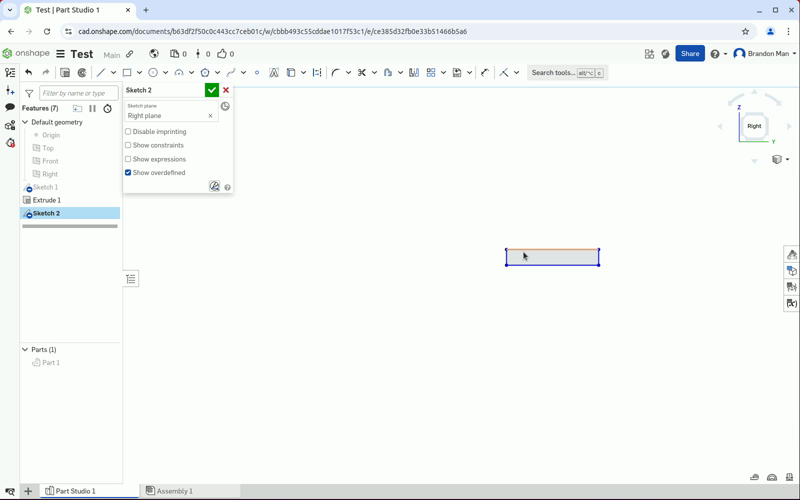
scroll(6)
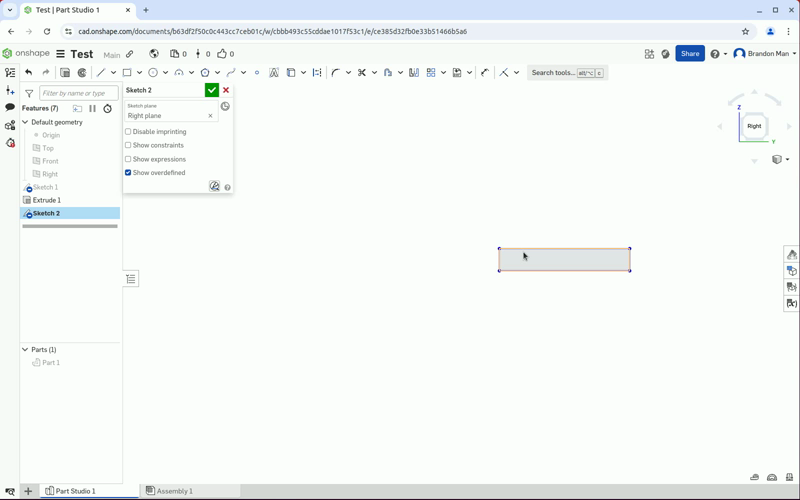
scroll(6)
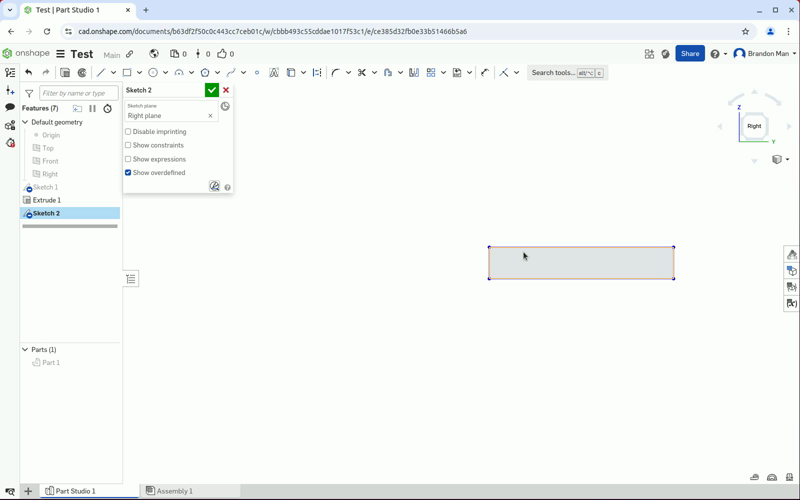
scroll(6)
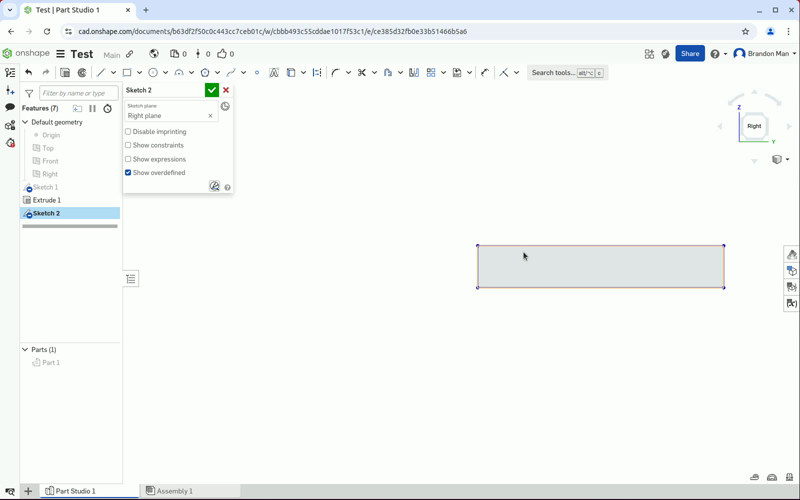
scroll(6)
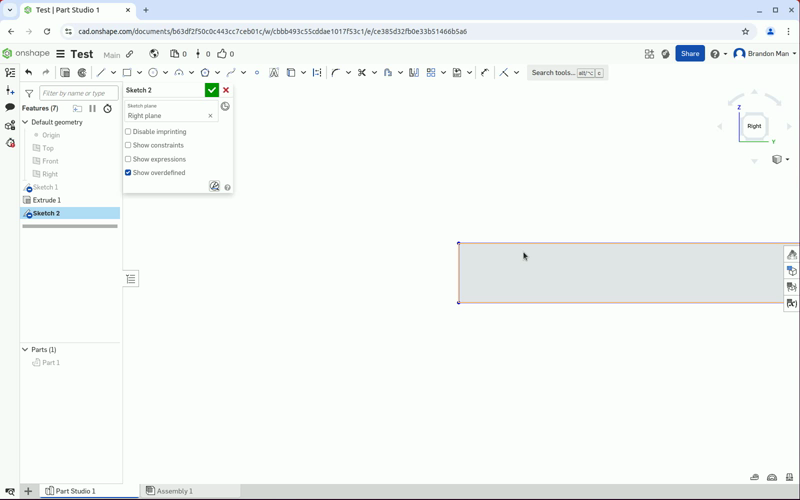
scroll(6)
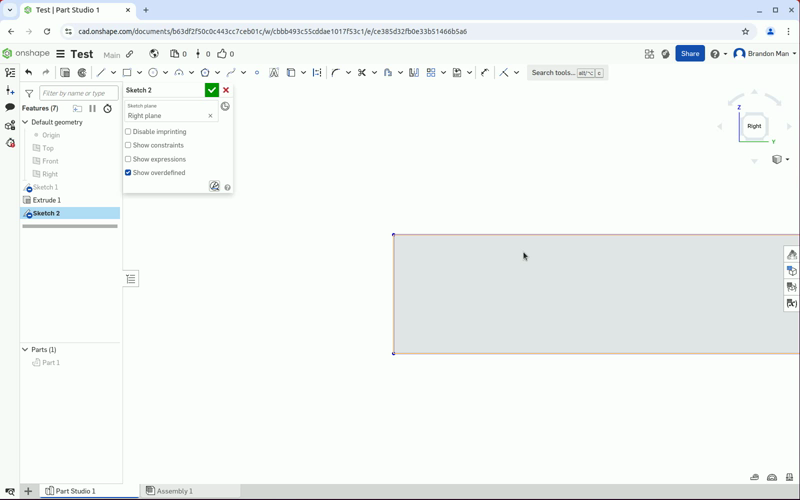
click(523, 251)
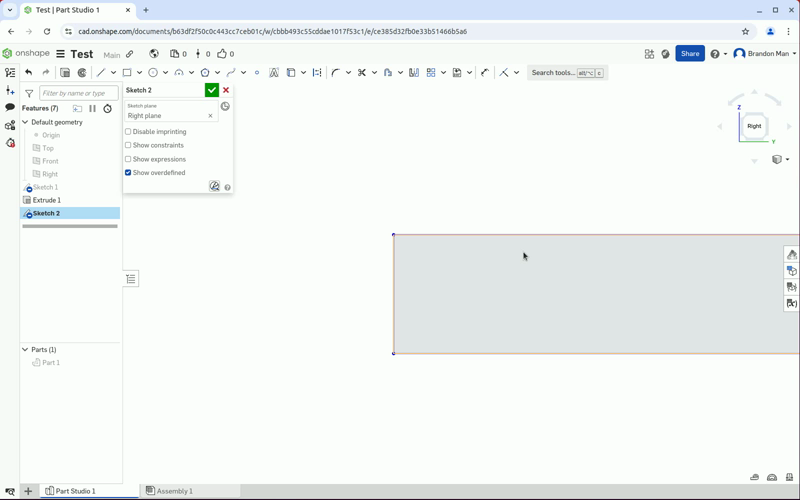
scroll(-6)
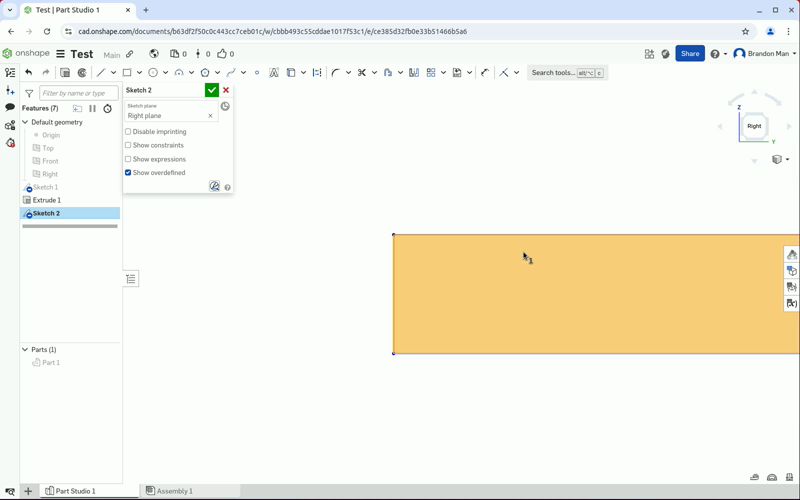
scroll(-6)
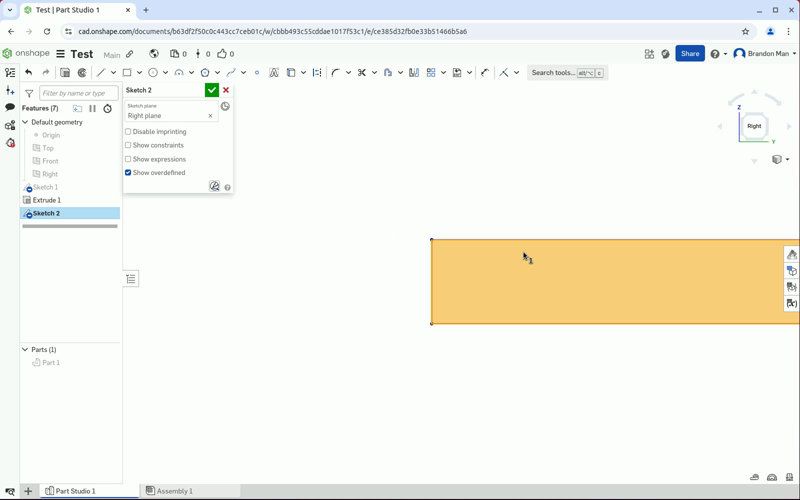
scroll(-6)
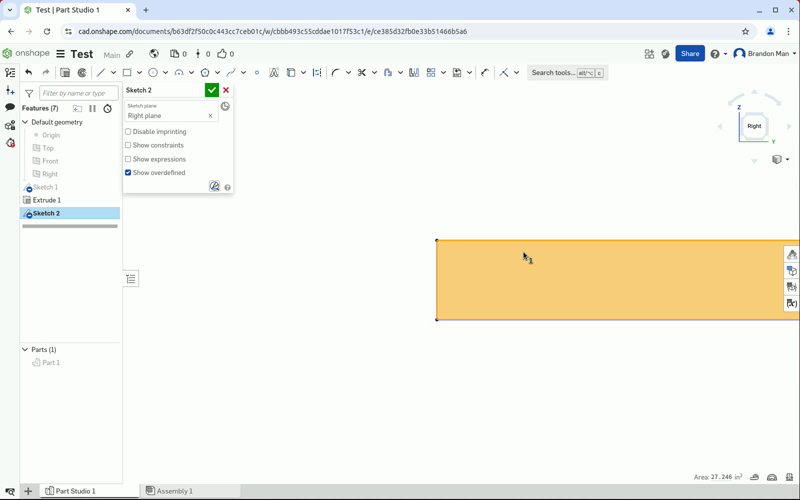
scroll(-6)
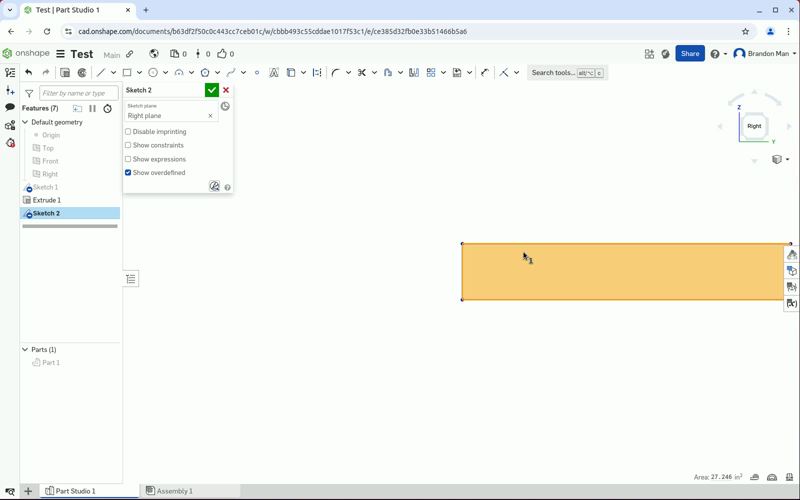
scroll(-6)
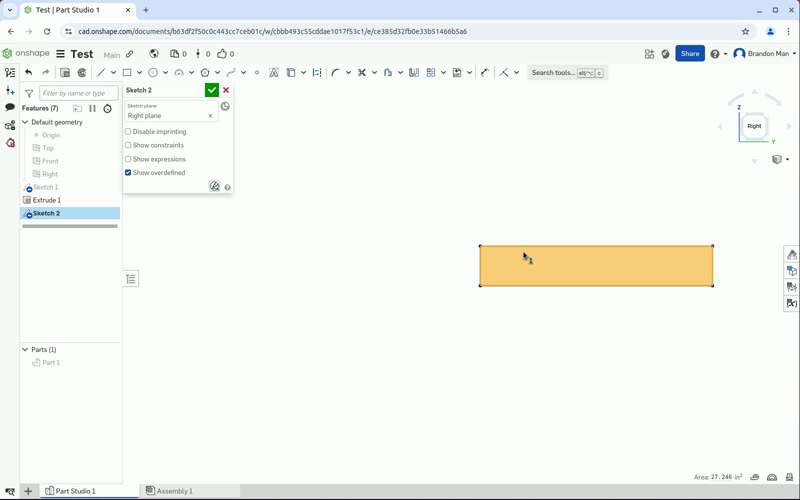
scroll(-6)
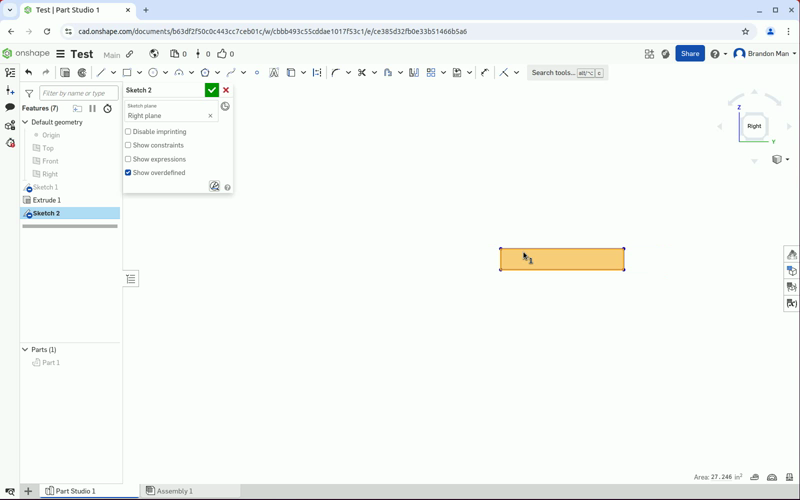
scroll(-6)
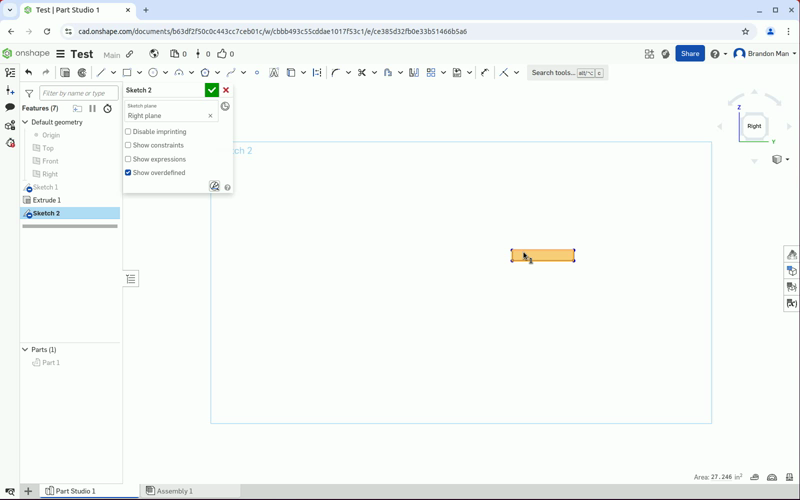
mouse_move(73, 352)
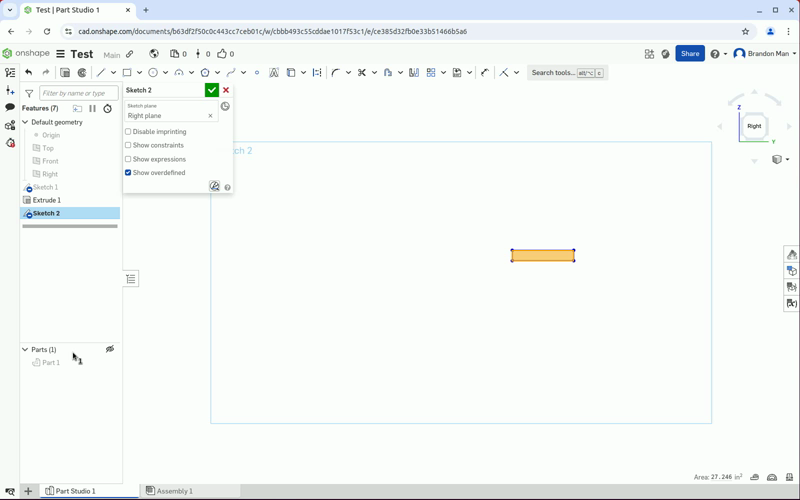
key(shift+y)
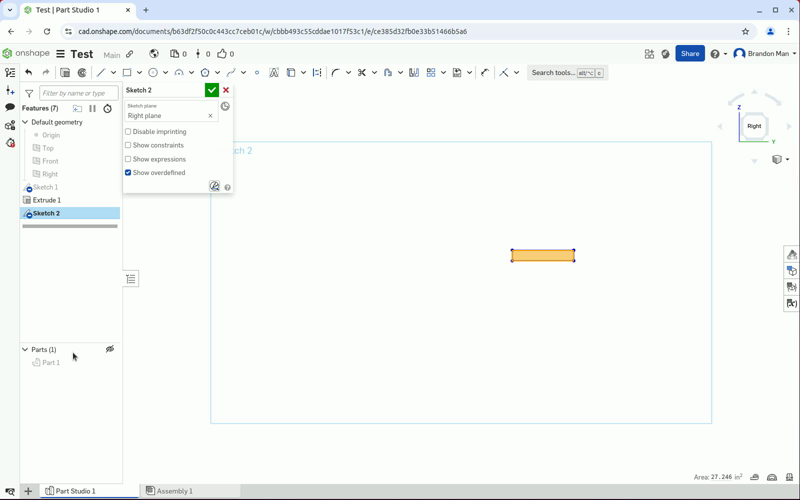
key(shift+e)
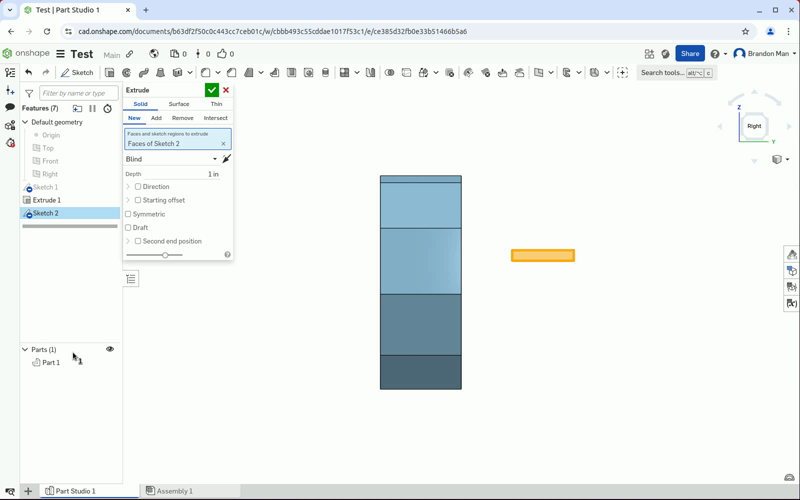
mouse_move(143, 106)
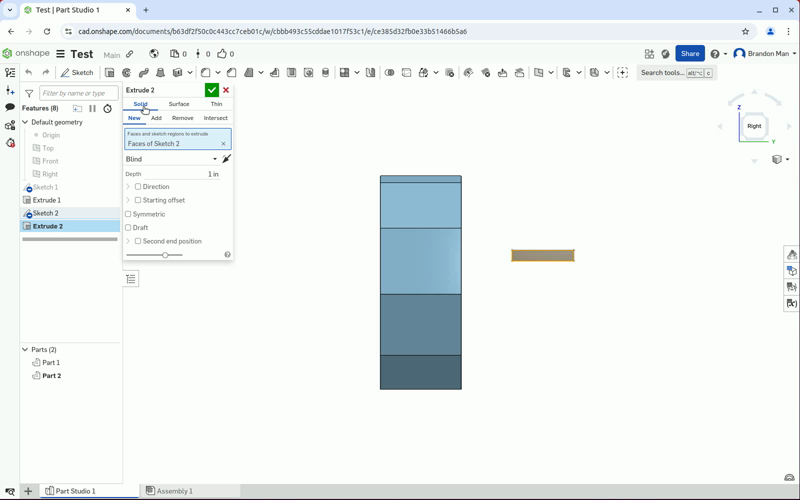
click(143, 106)
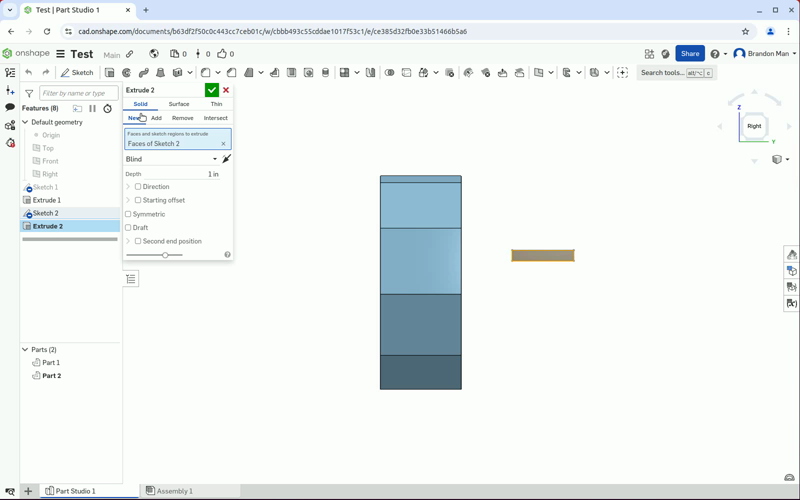
mouse_move(137, 120)
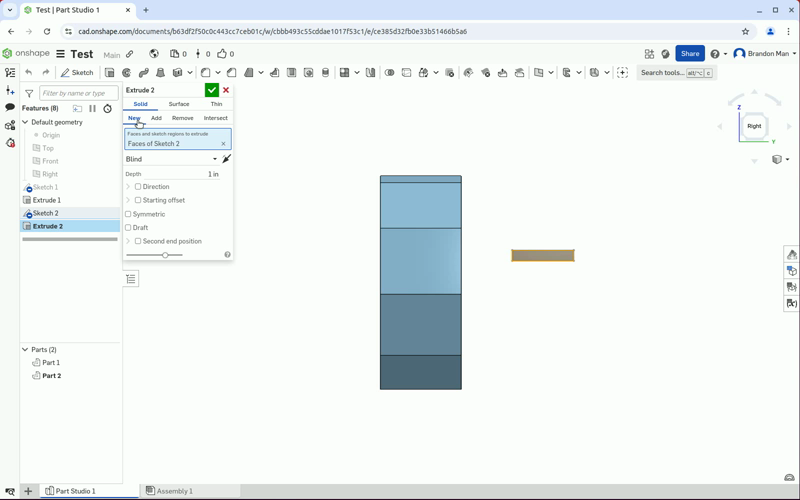
click(137, 120)
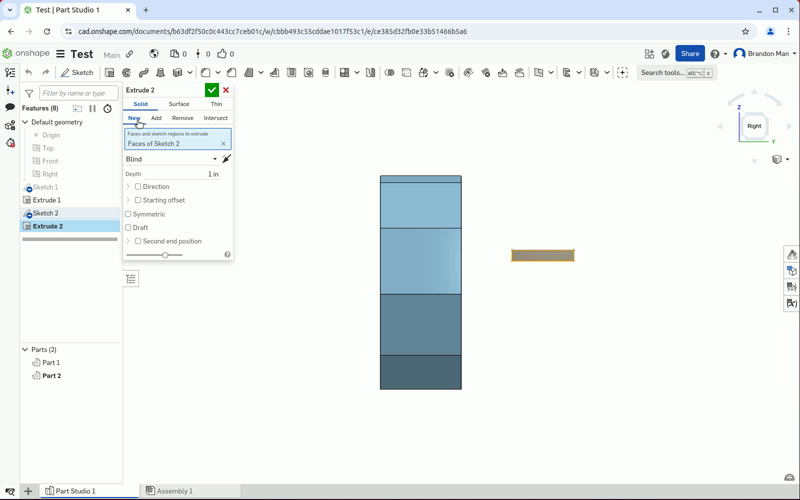
key(tab, 4)
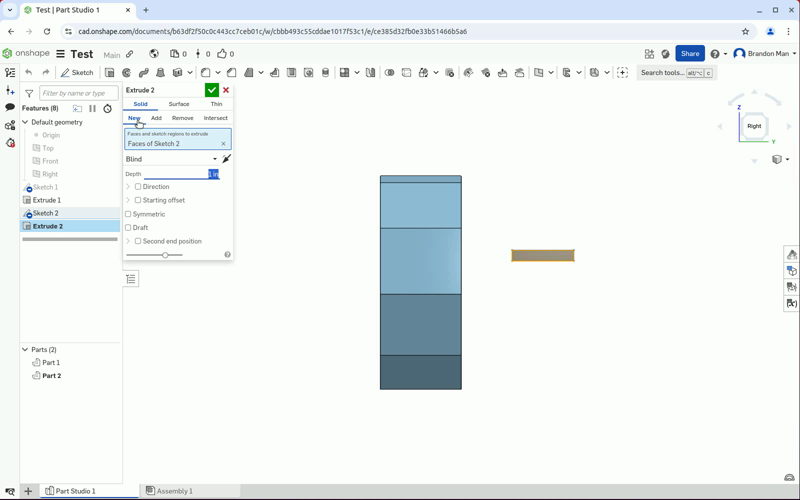
text(2.166)
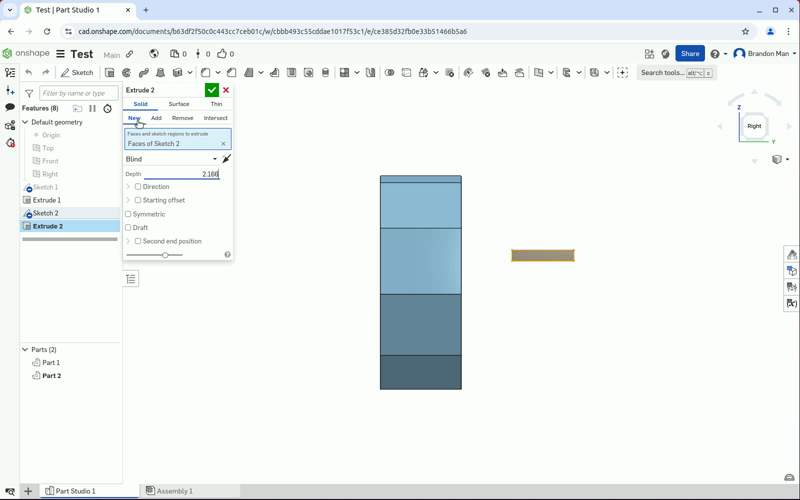
key(enter)
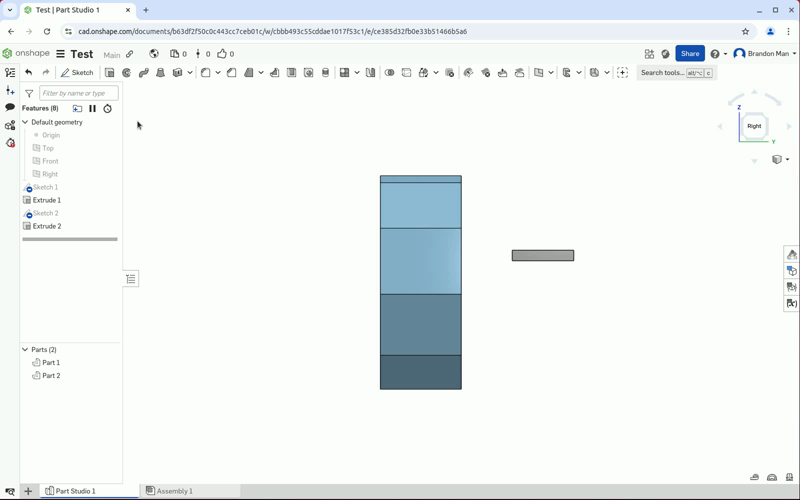
key(shift+h)
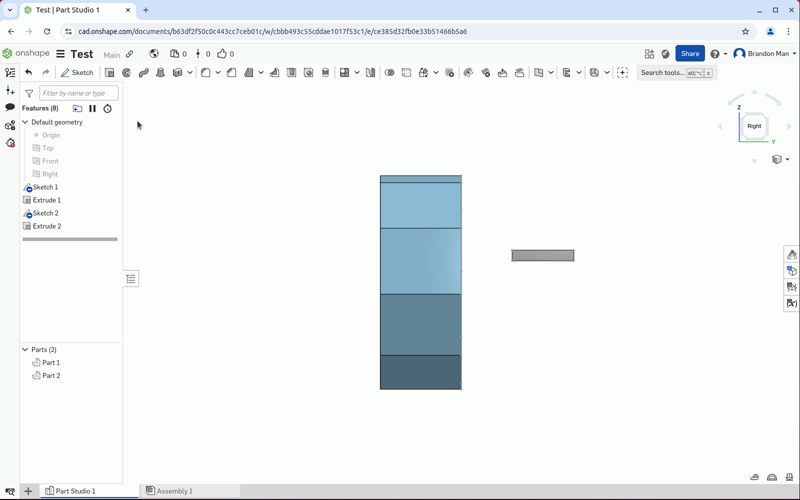
key(shift+h)
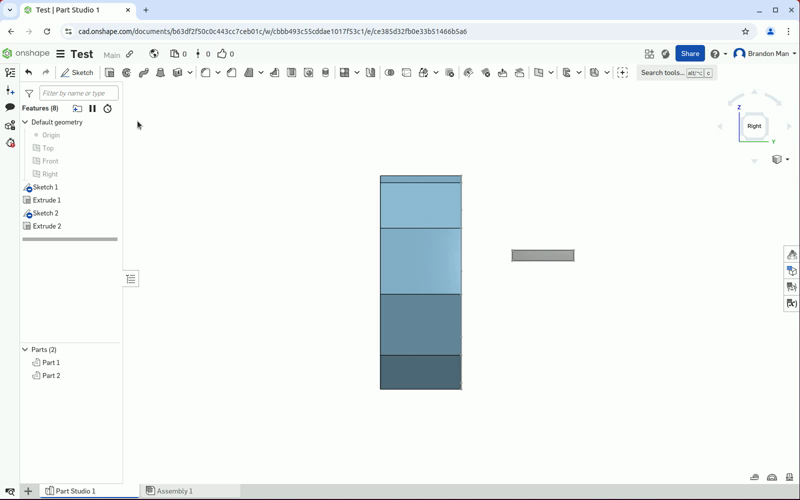
key(shift+7)
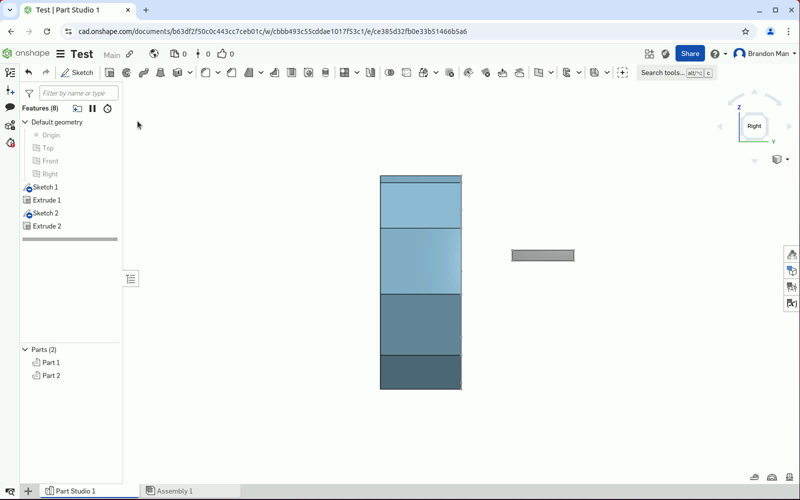
key(right, 2)
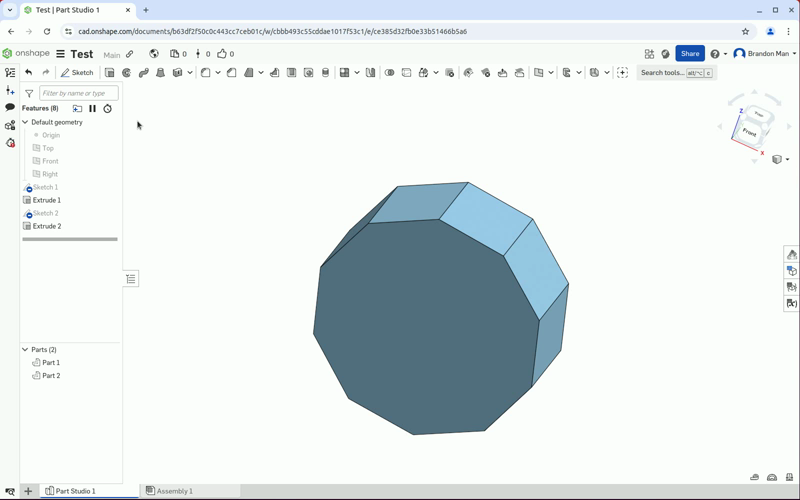
key(down, 2)
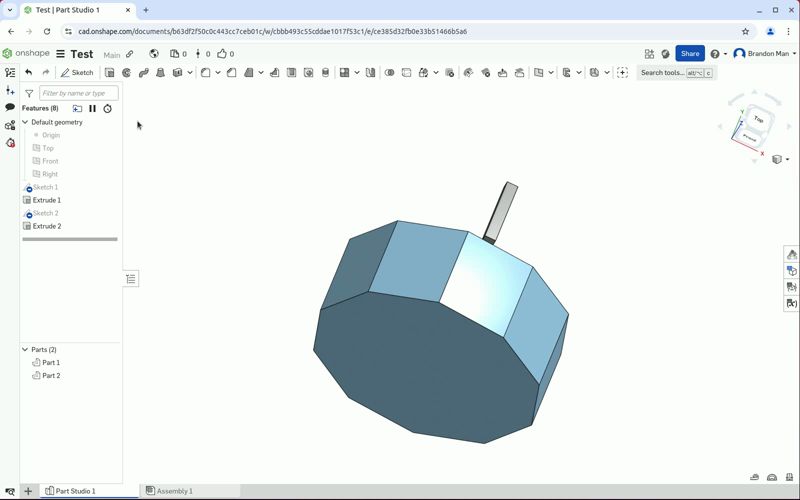
key(up, 2)
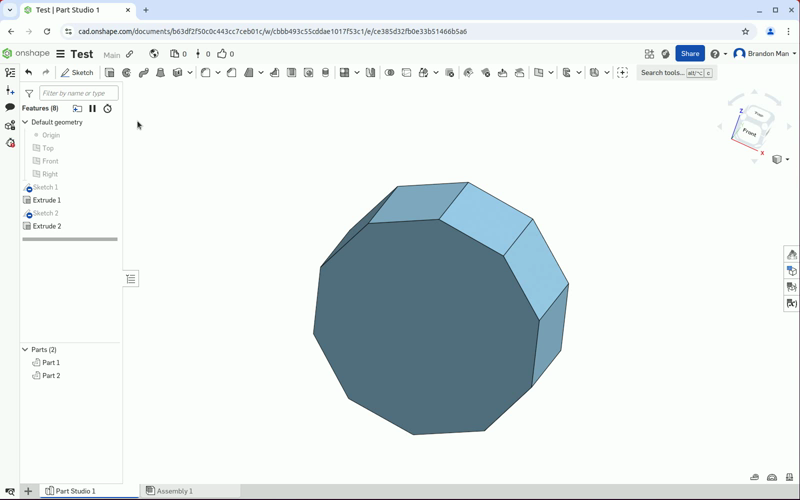
key(left, 2)
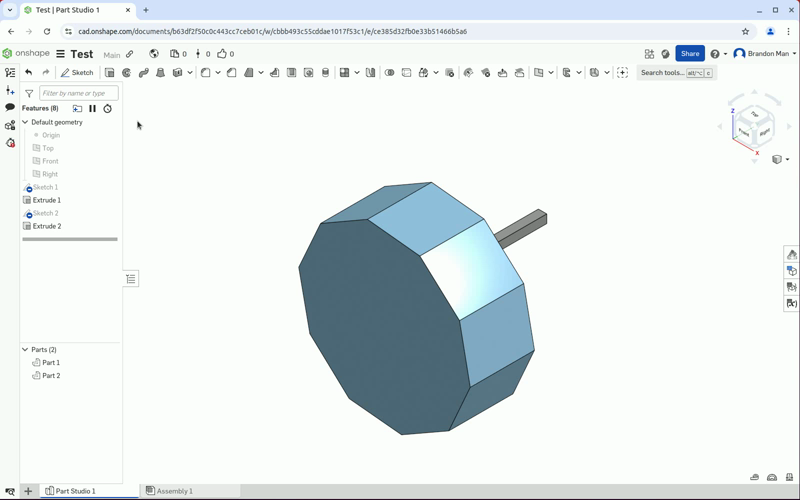
mouse_move(73, 189)
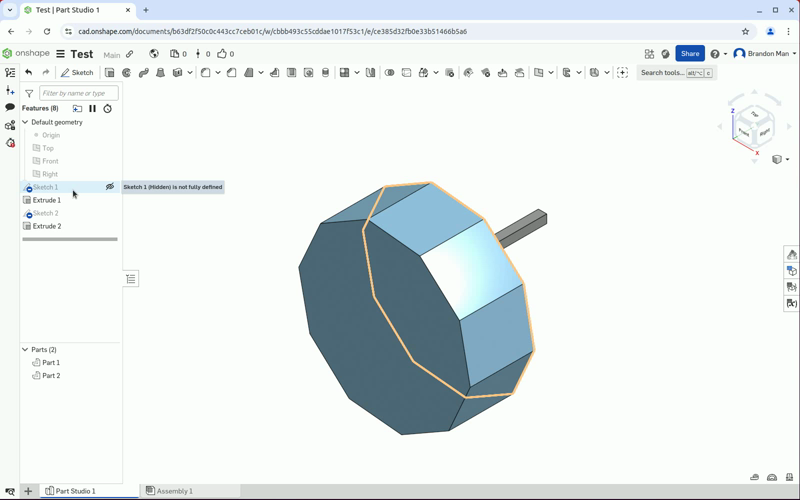
click(73, 189)